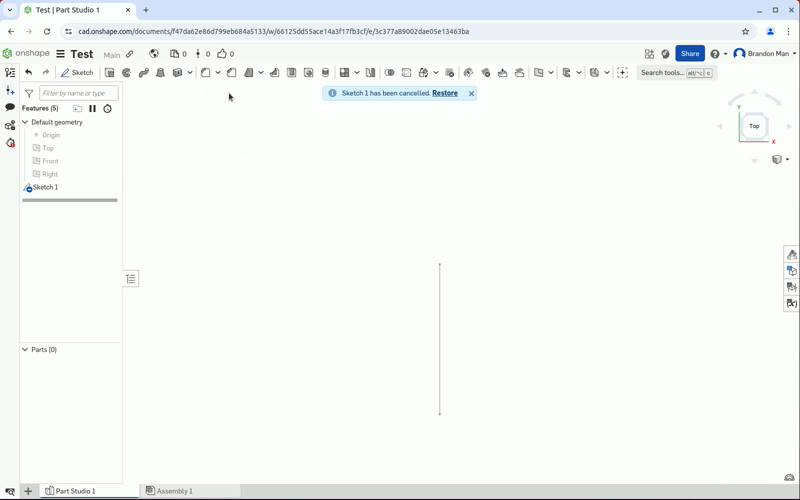
key(shift+h)
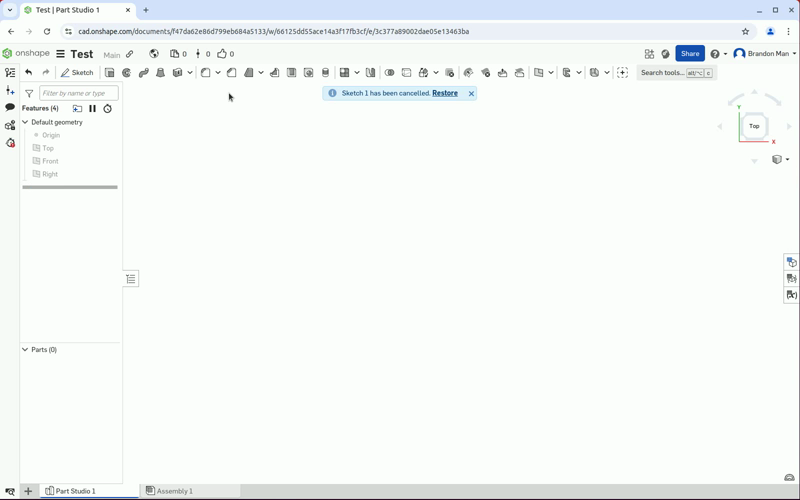
mouse_move(73, 352)
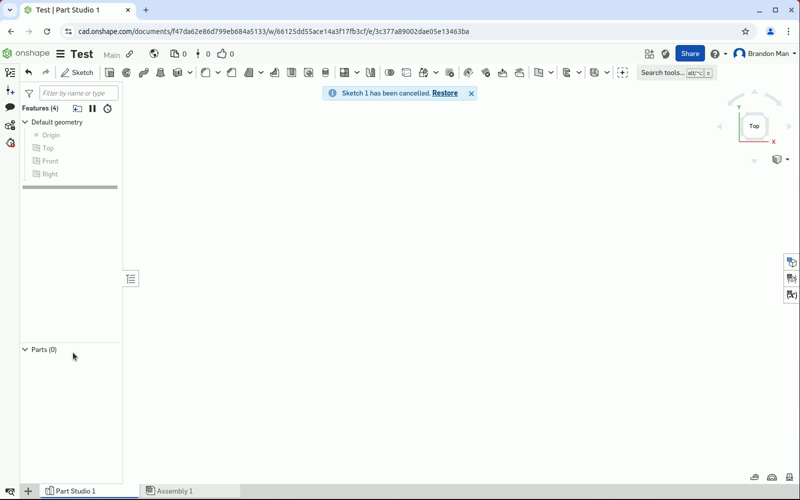
key(y)
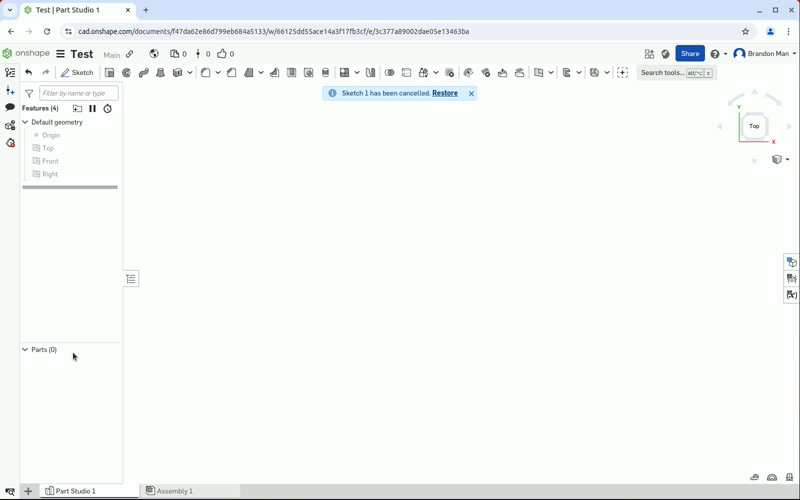
key(shift+p)
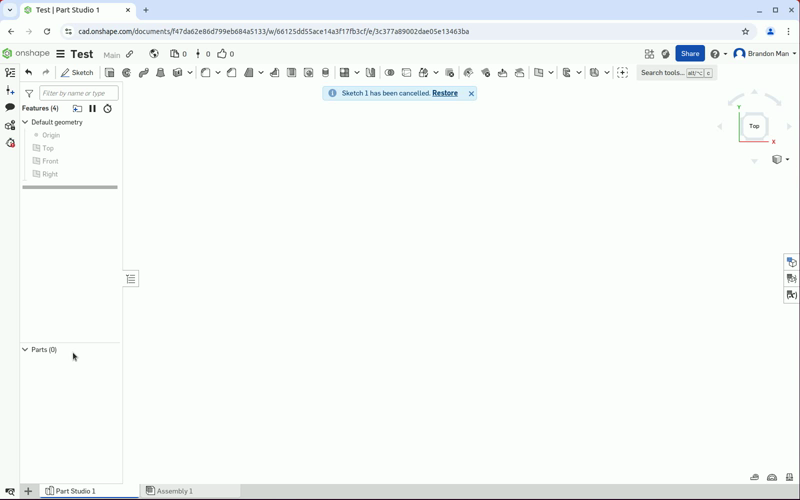
key(space)
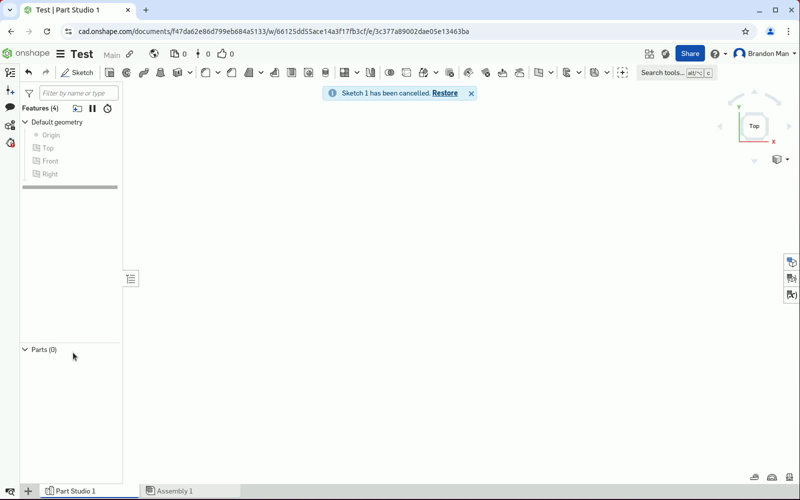
key_down(shift)
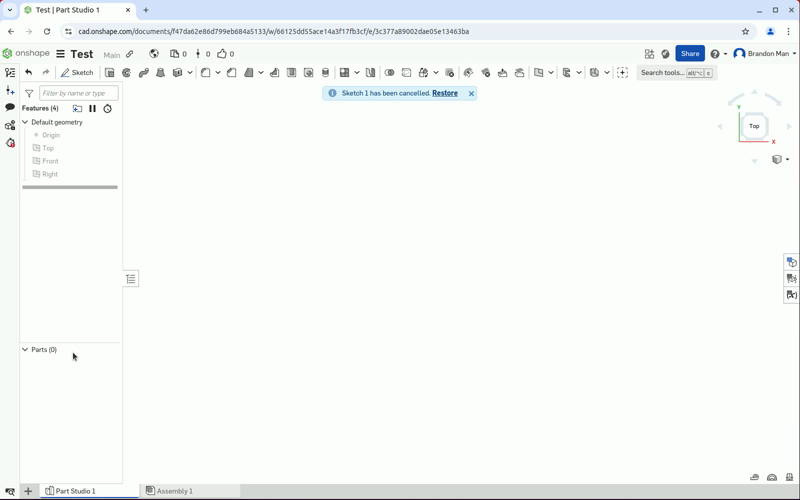
key(up)
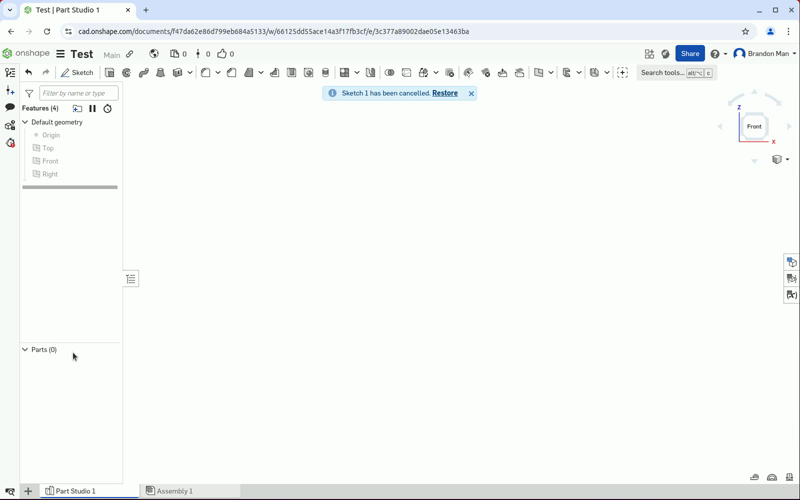
key_up(shift)
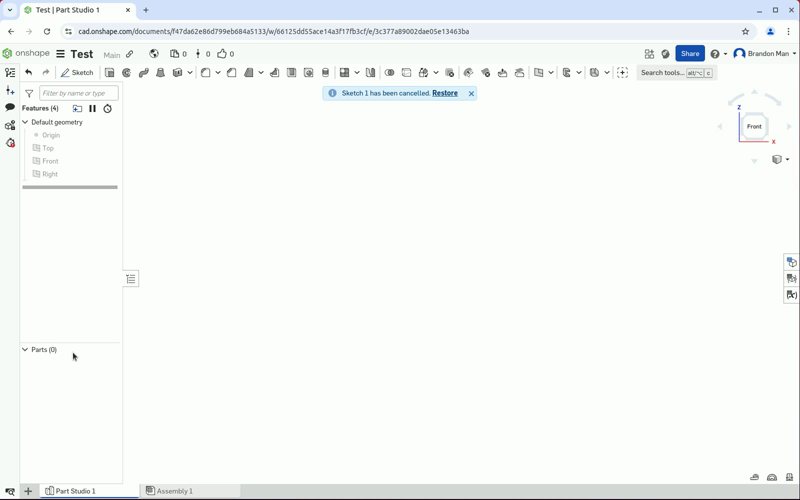
mouse_move(73, 352)
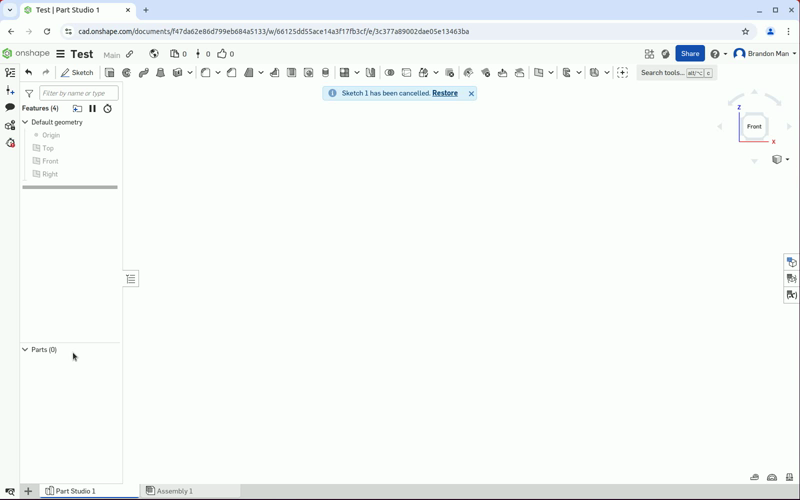
key(shift+y)
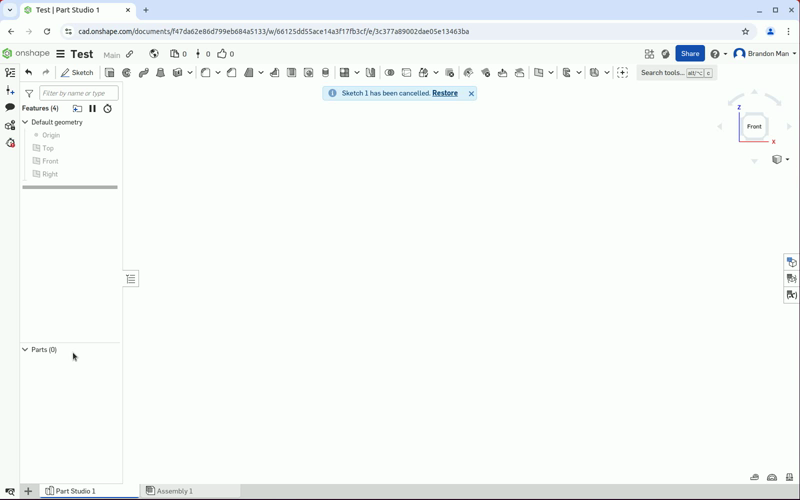
key(shift+s)
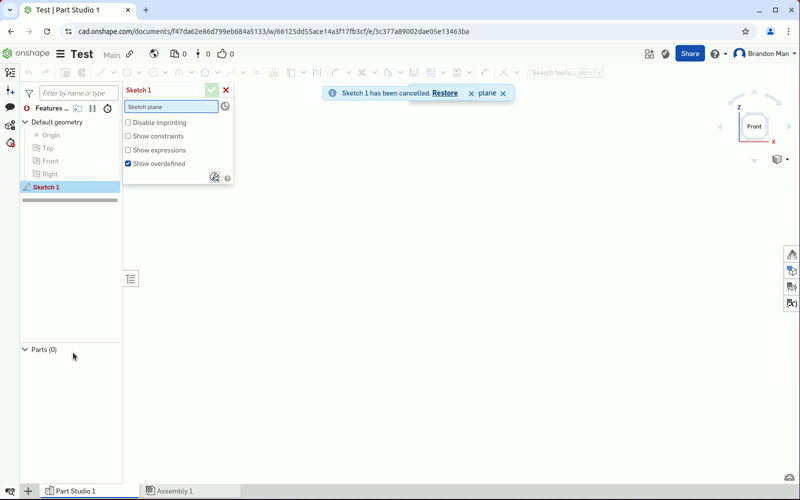
mouse_move(73, 163)
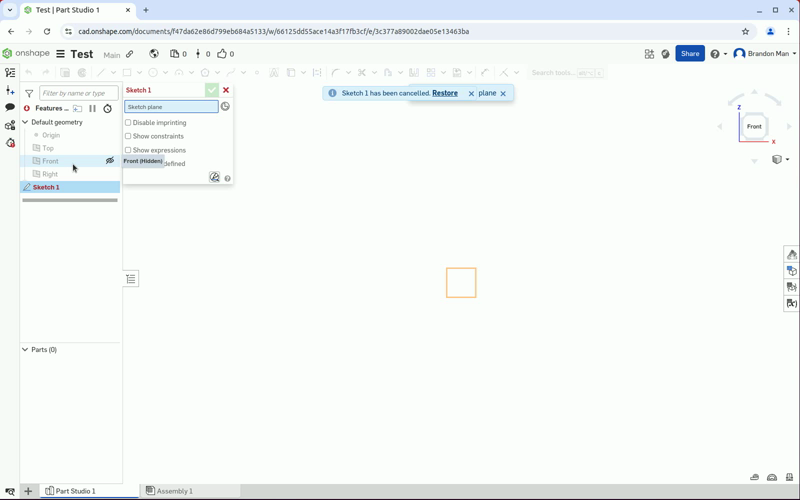
click(73, 163)
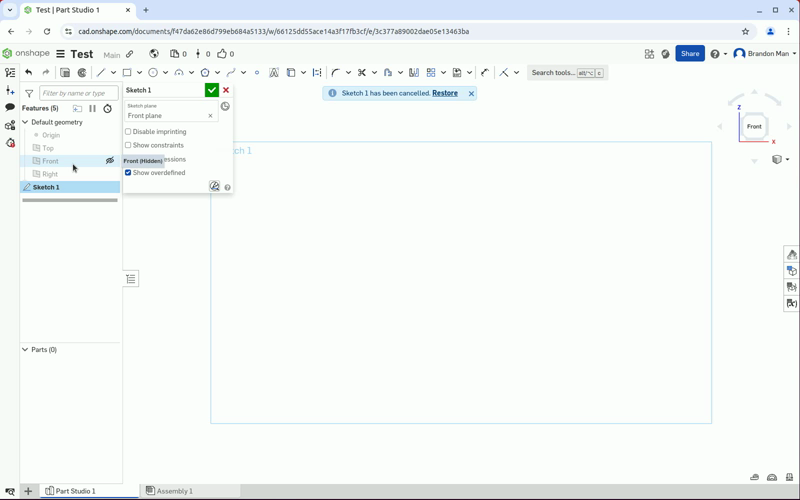
mouse_move(73, 352)
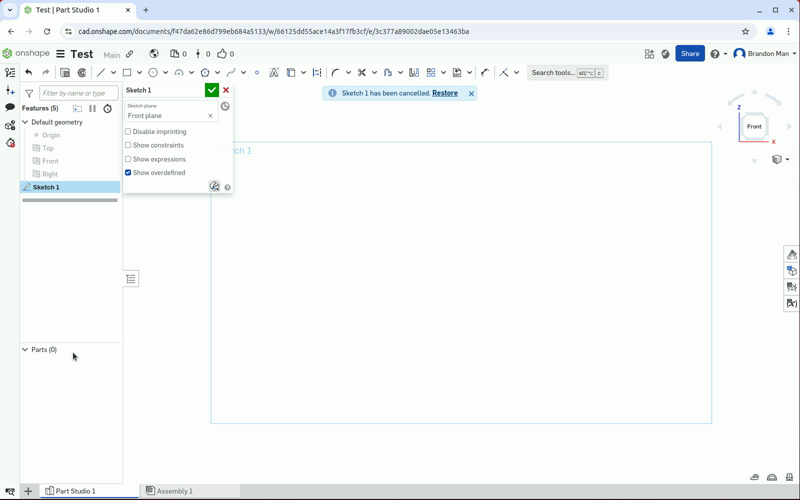
key(y)
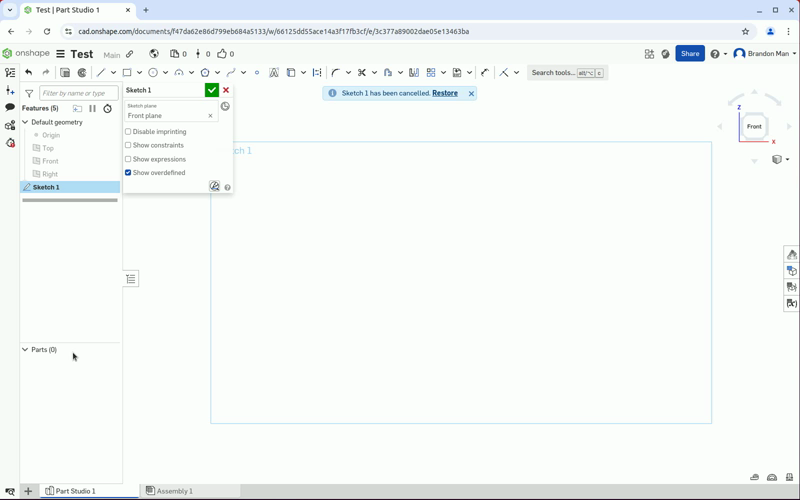
key(c)
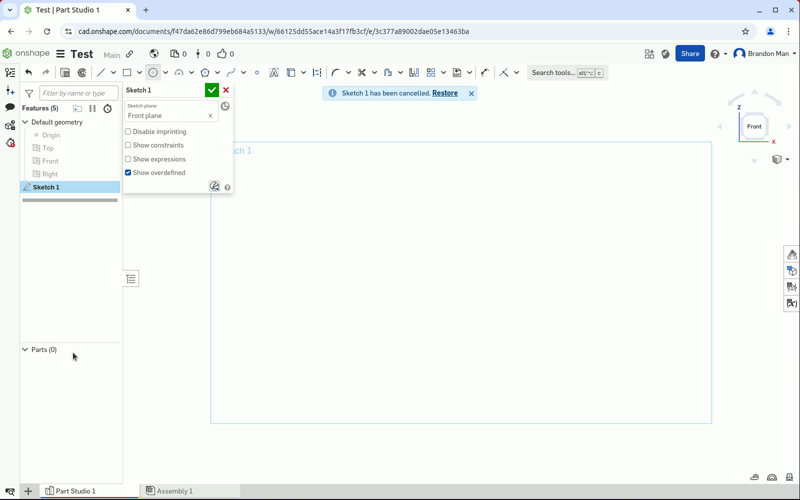
key_down(shift)
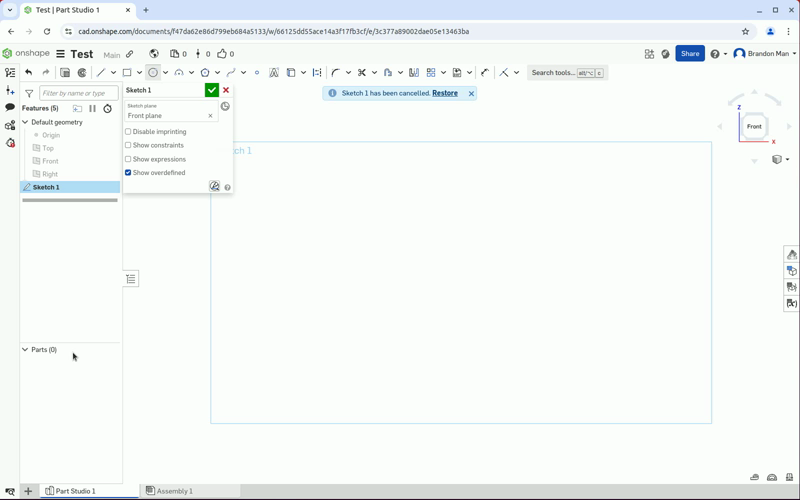
mouse_move(461, 282)
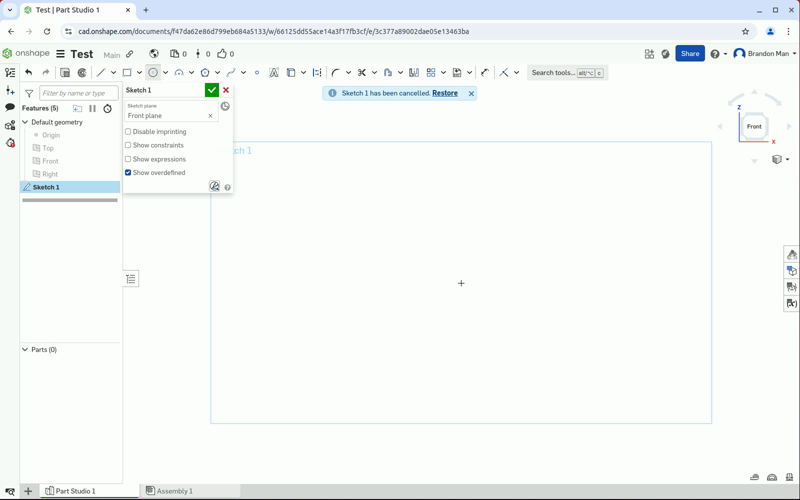
click(461, 282)
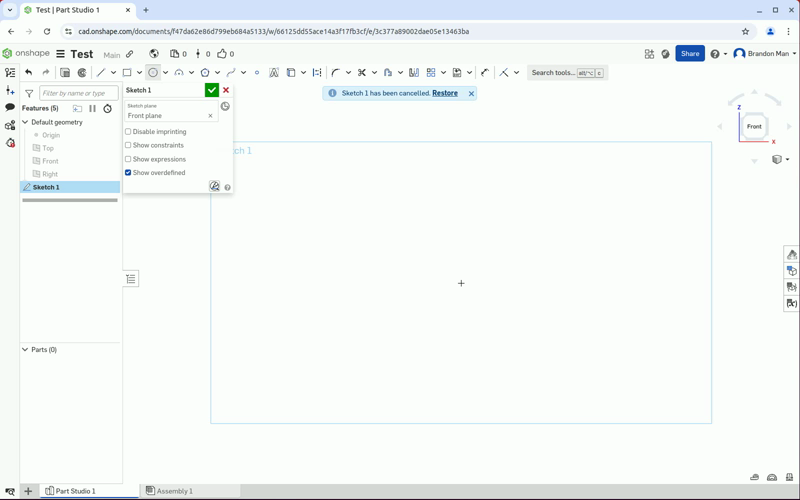
key_up(shift)
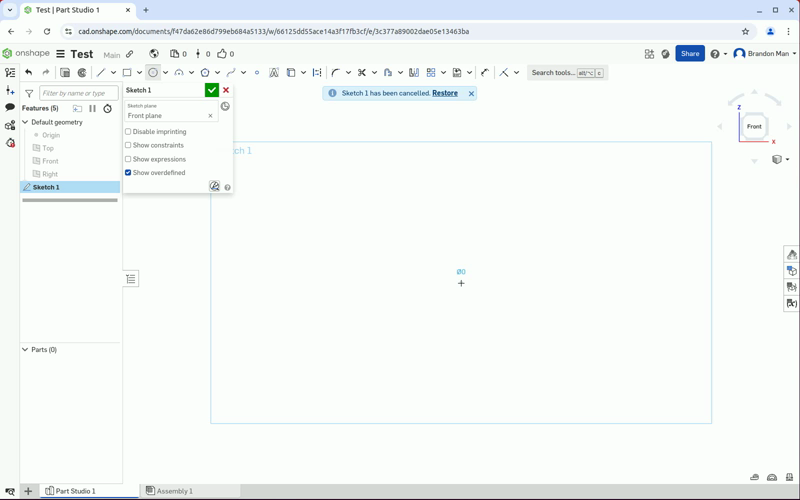
mouse_move(468, 282)
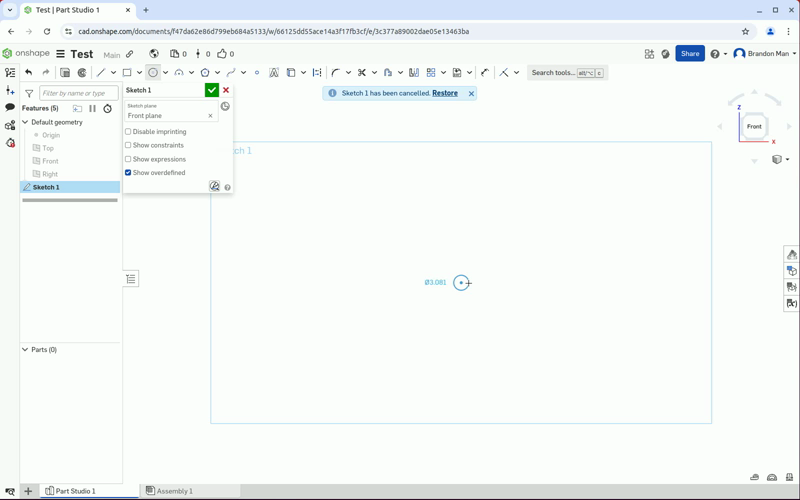
click(468, 282)
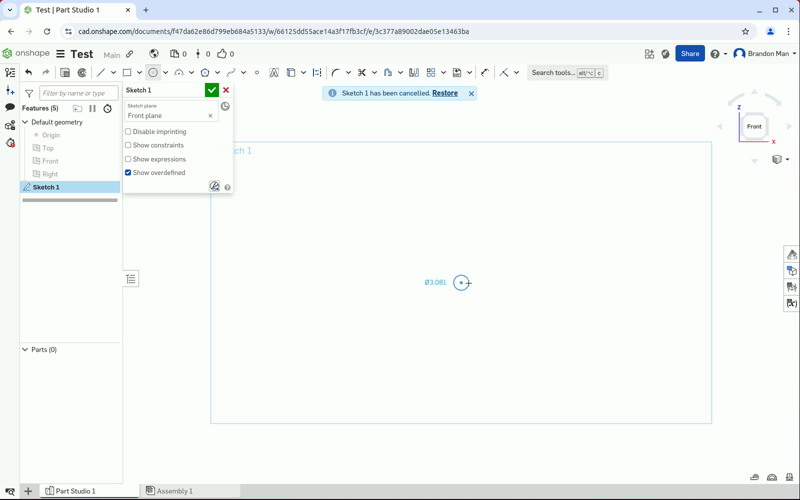
key(esc)
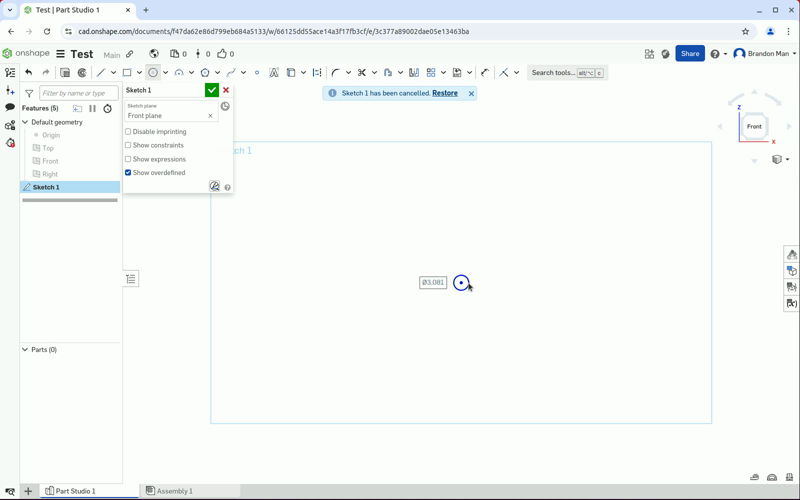
mouse_move(468, 283)
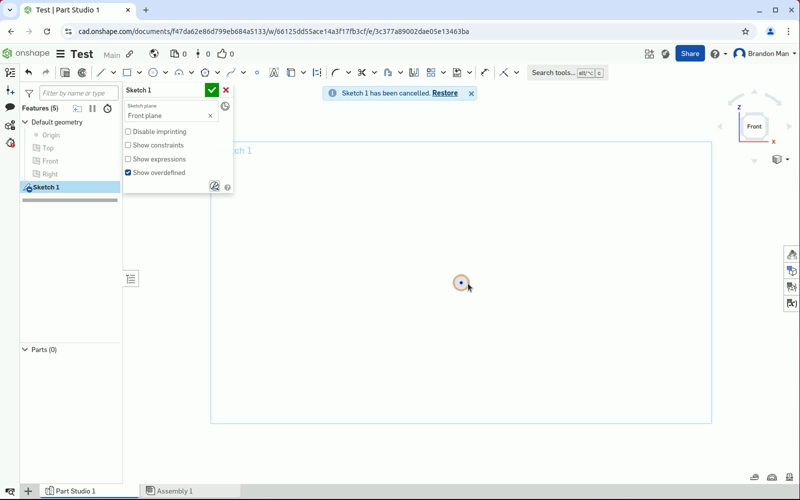
scroll(6)
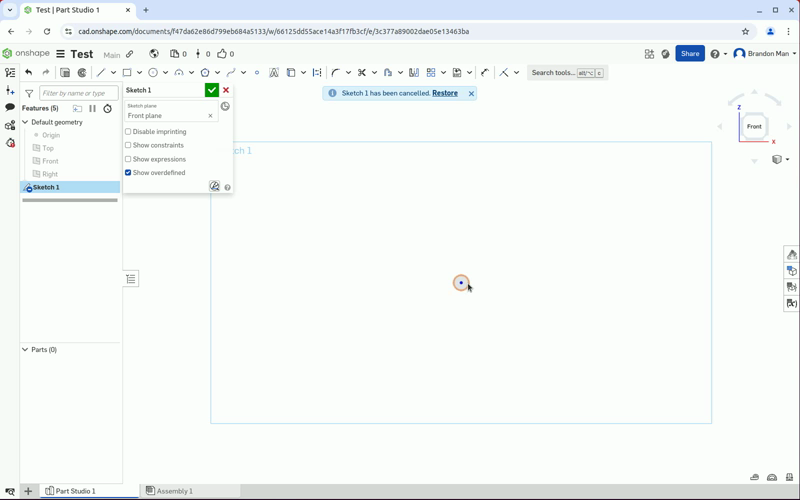
scroll(6)
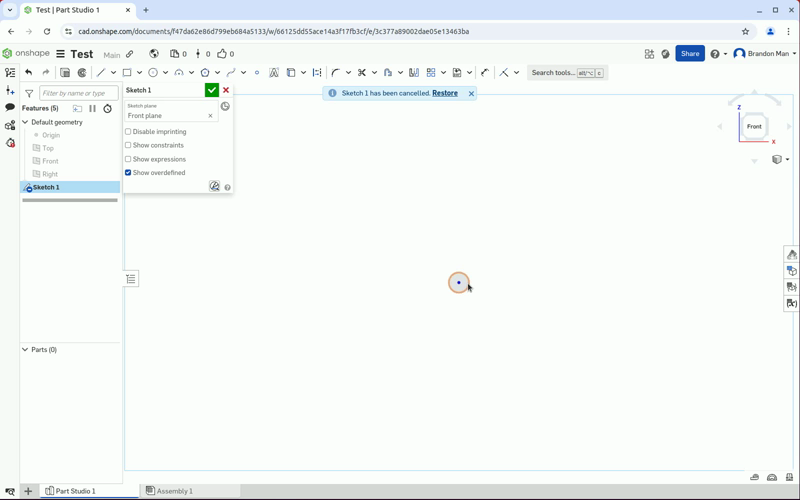
scroll(6)
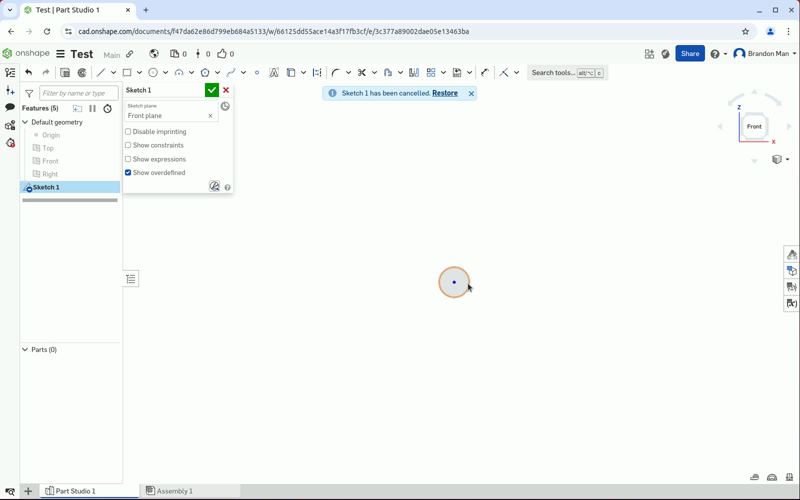
scroll(6)
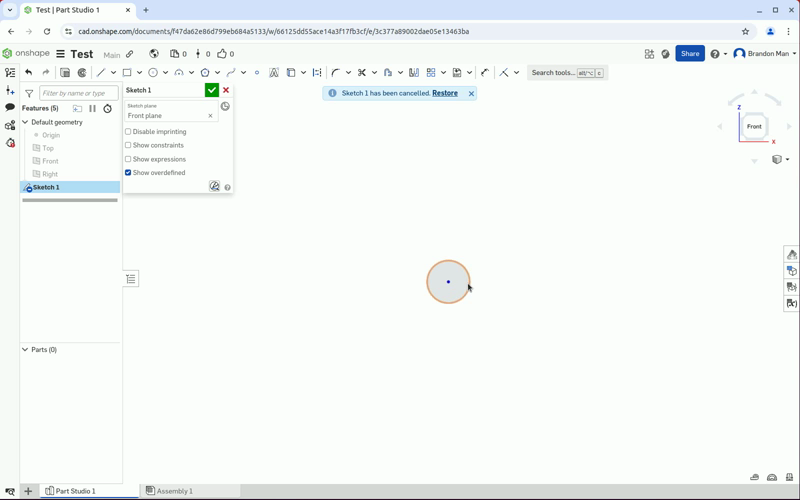
scroll(6)
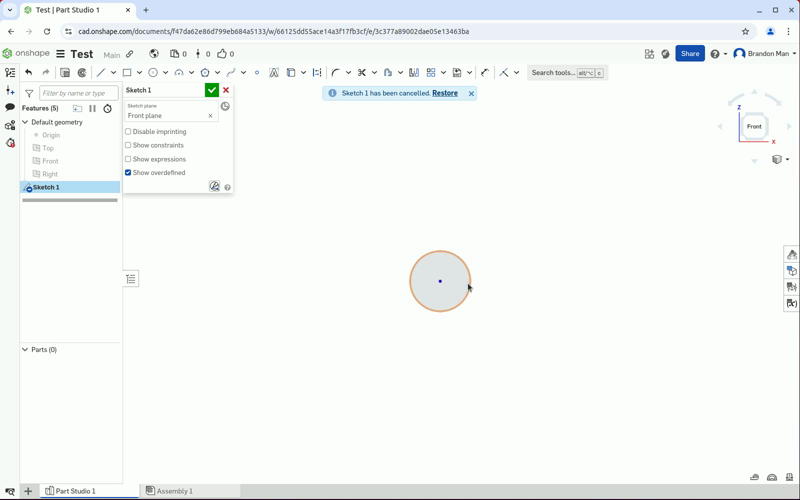
scroll(6)
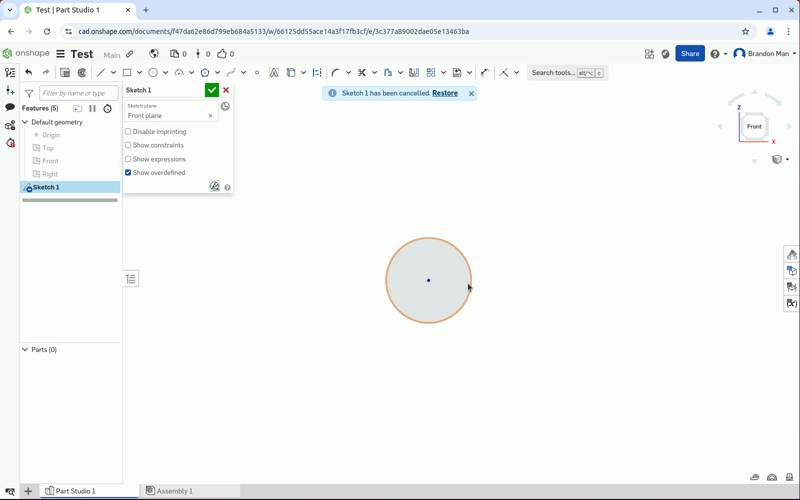
scroll(6)
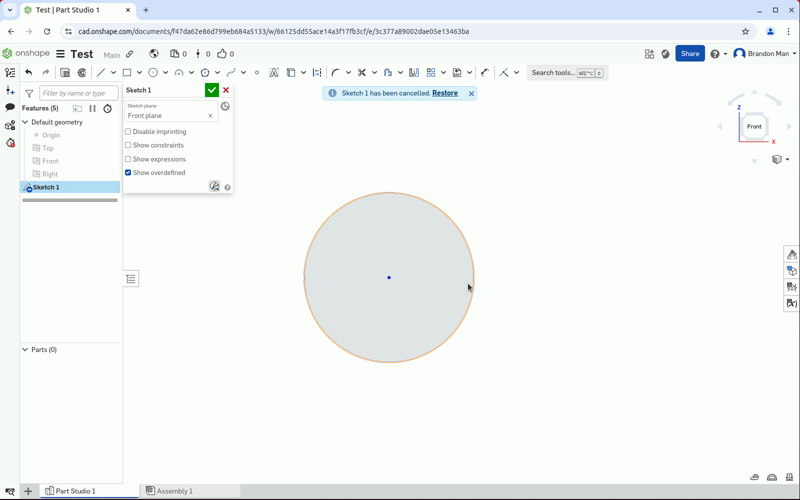
click(468, 283)
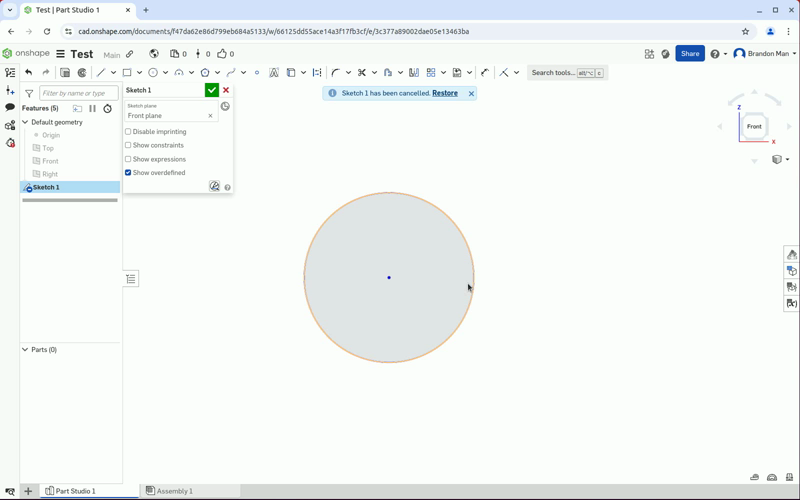
scroll(-6)
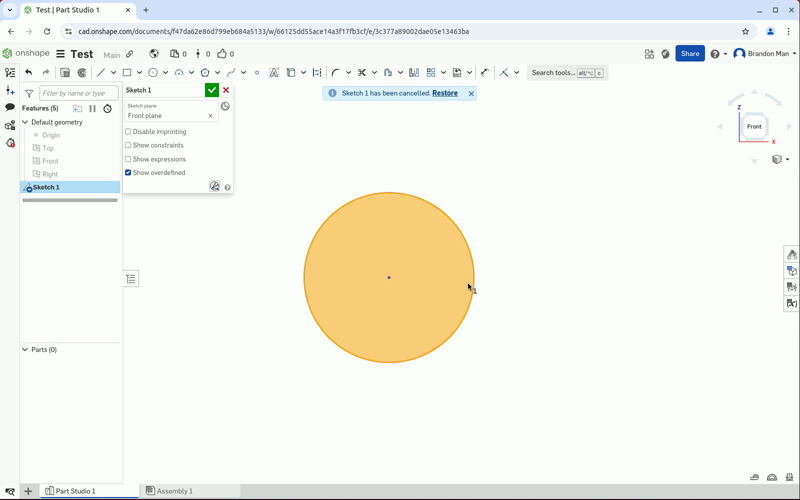
scroll(-6)
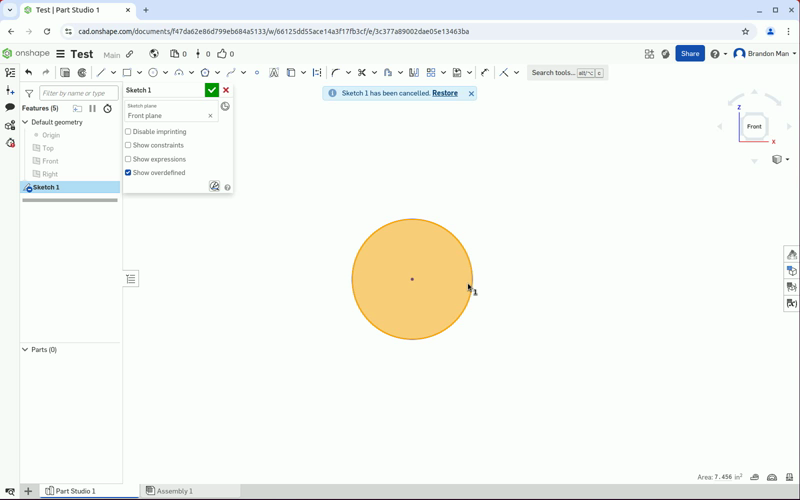
scroll(-6)
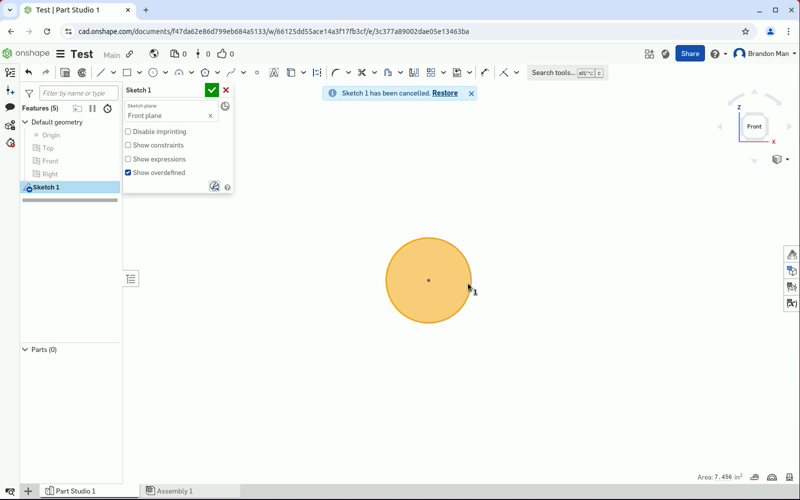
scroll(-6)
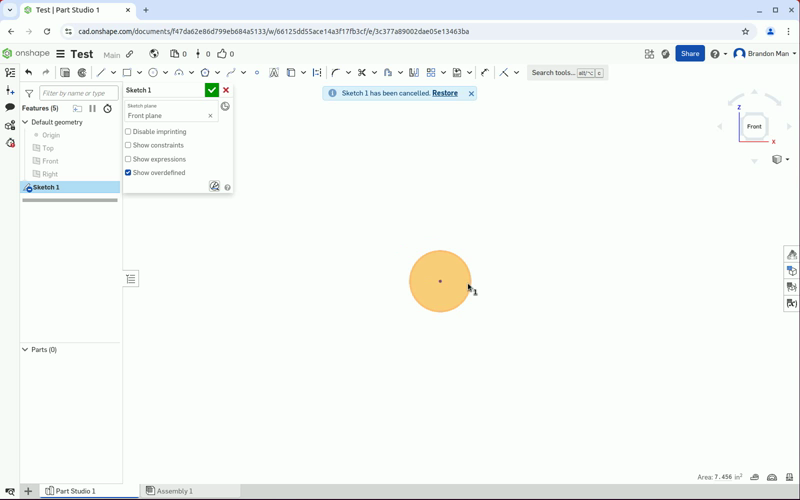
scroll(-6)
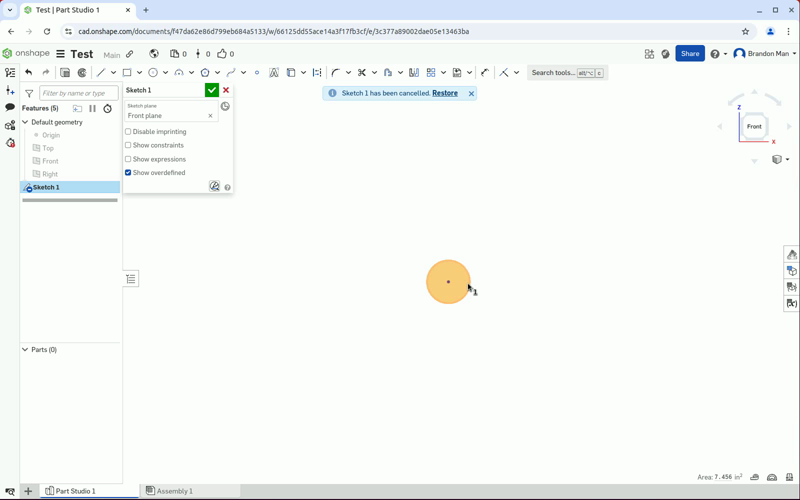
scroll(-6)
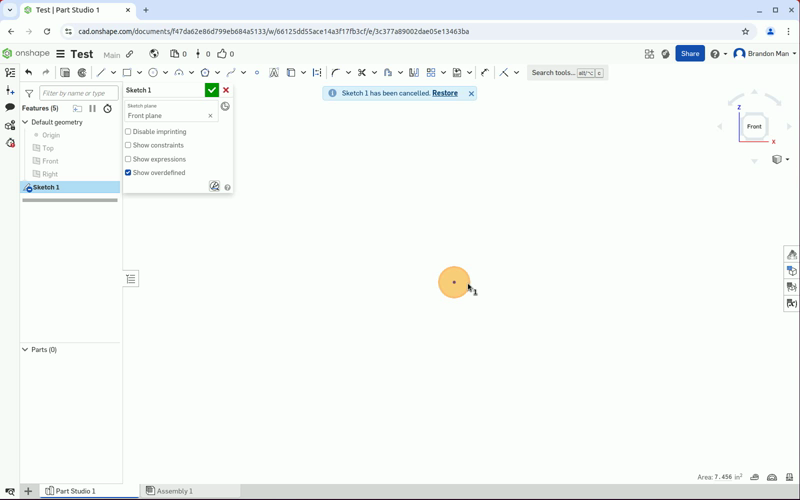
scroll(-6)
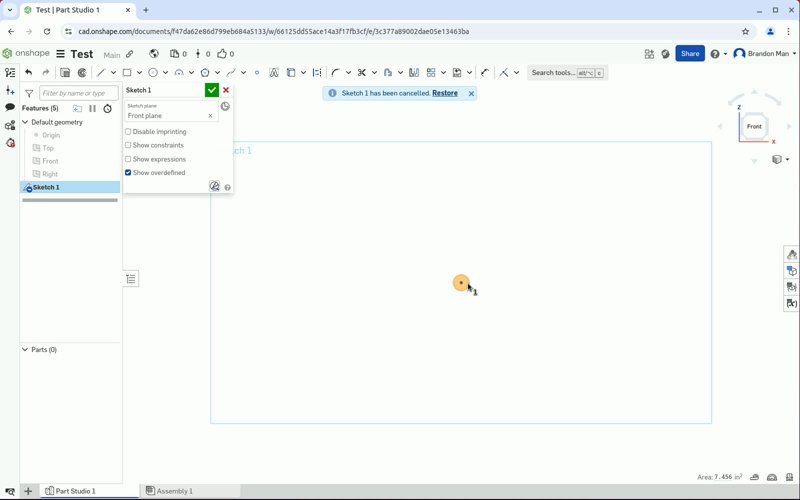
mouse_move(73, 352)
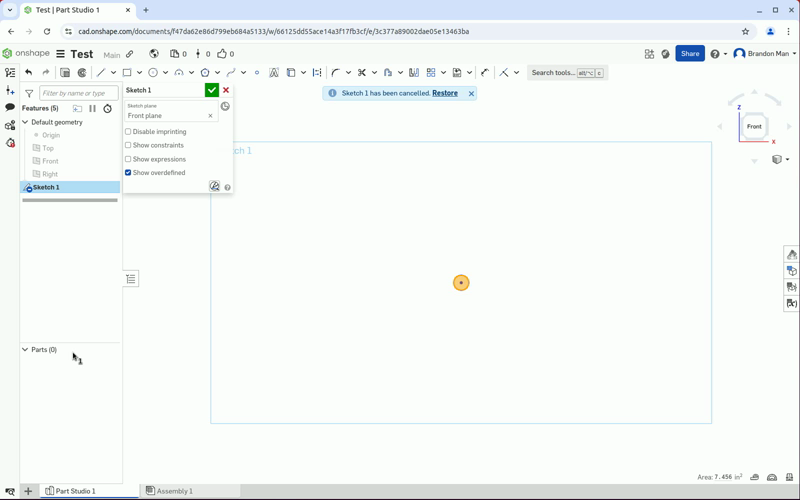
key(shift+y)
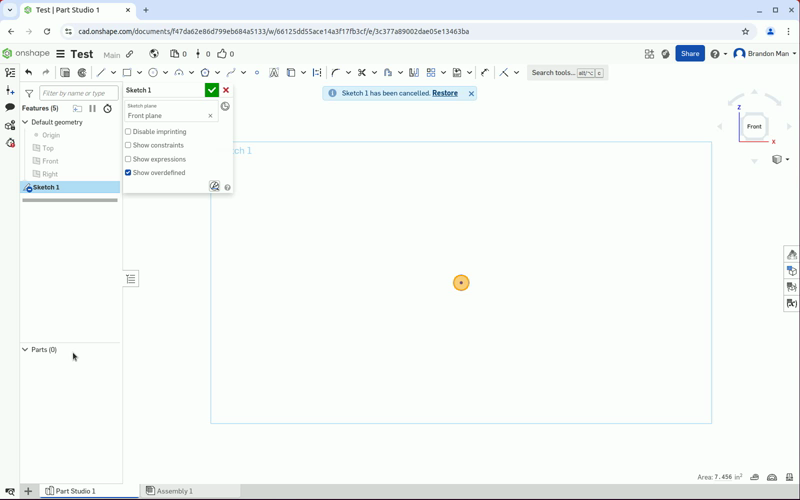
key(shift+e)
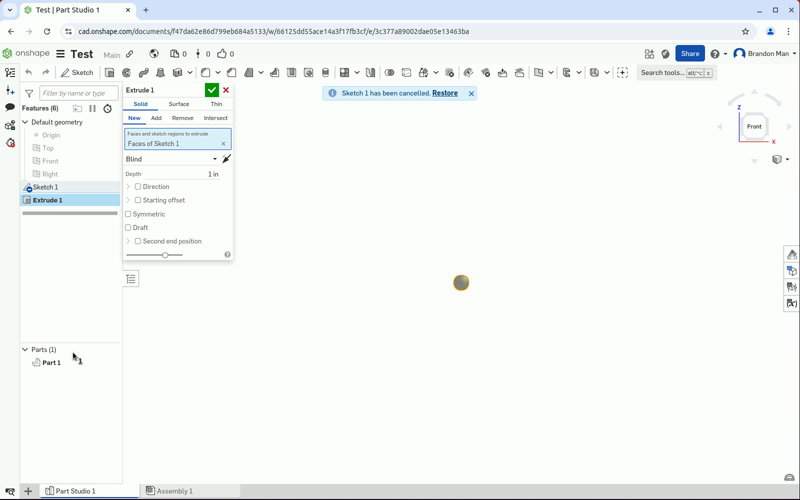
mouse_move(143, 106)
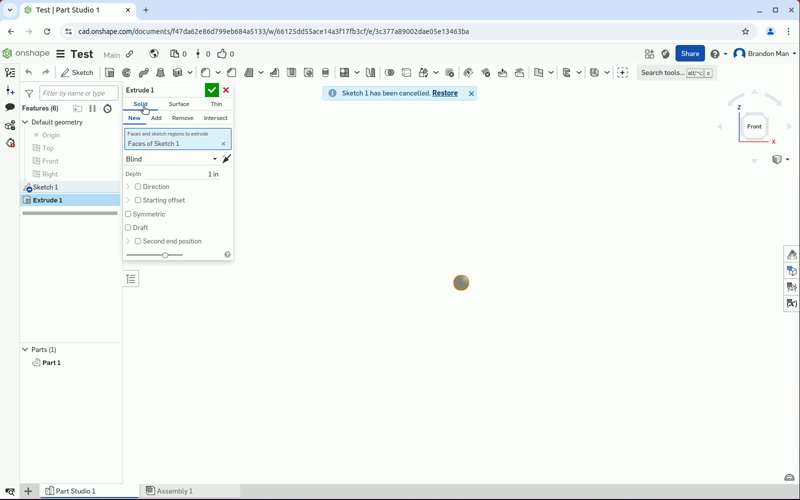
click(143, 106)
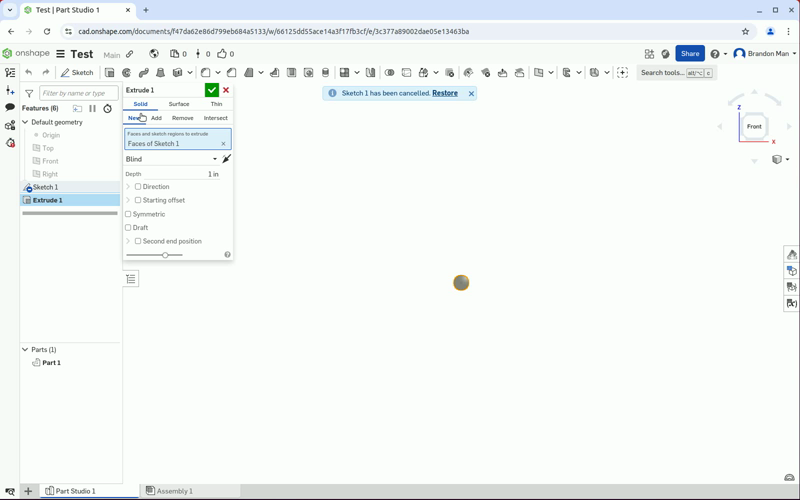
mouse_move(137, 120)
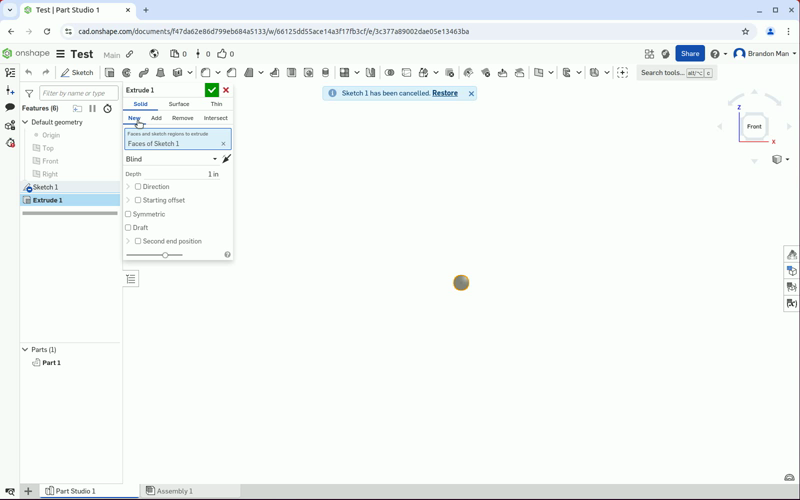
click(137, 120)
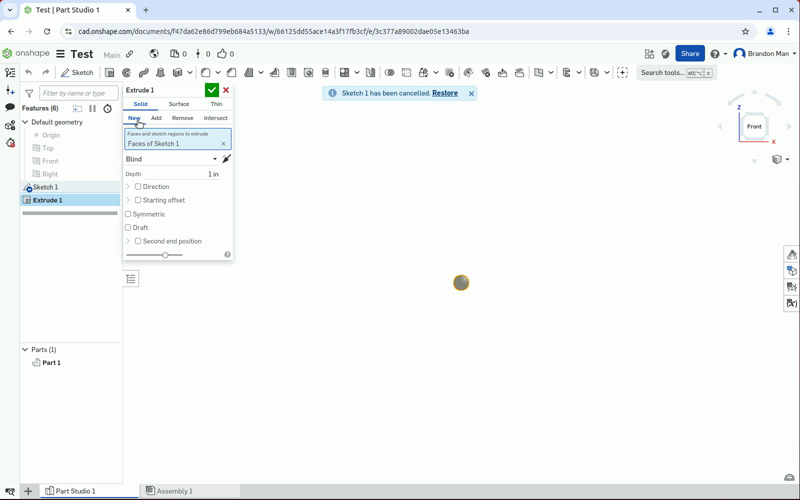
key(tab, 4)
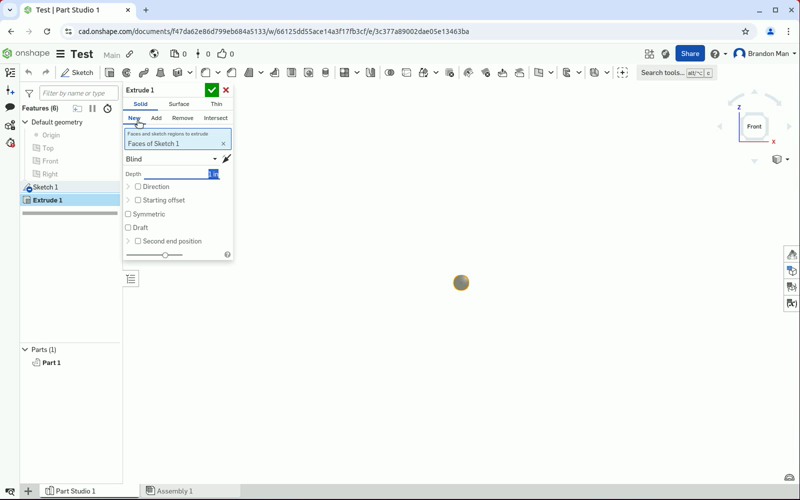
text(23.108)
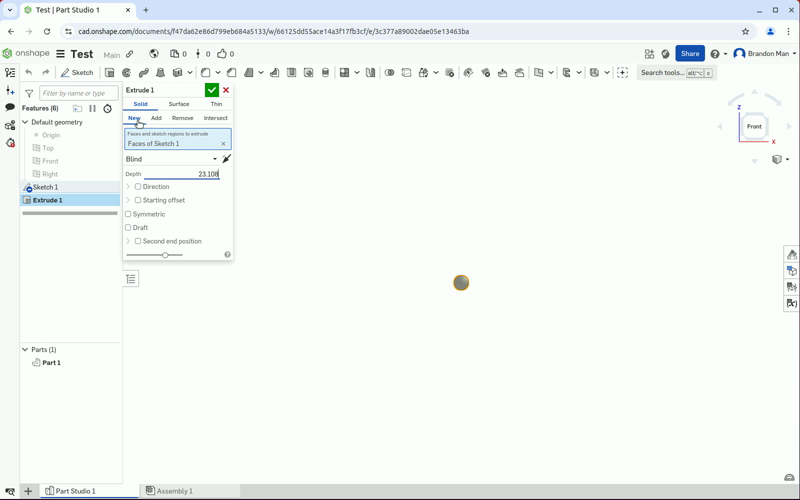
key(enter)
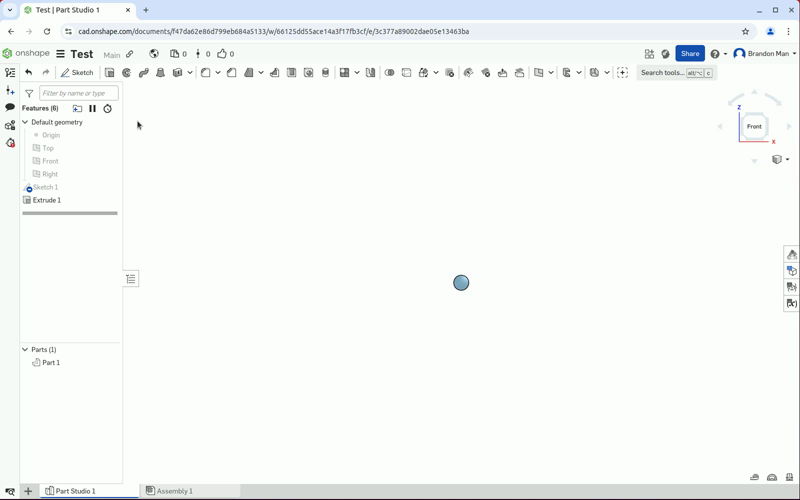
key(shift+h)
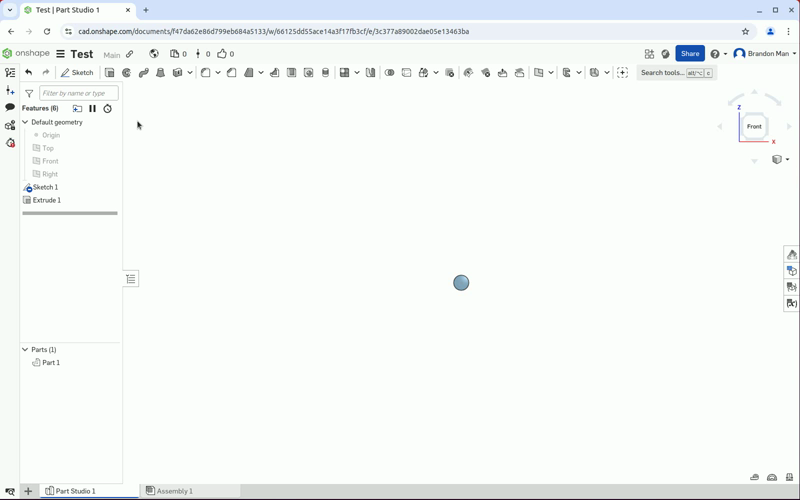
key(shift+h)
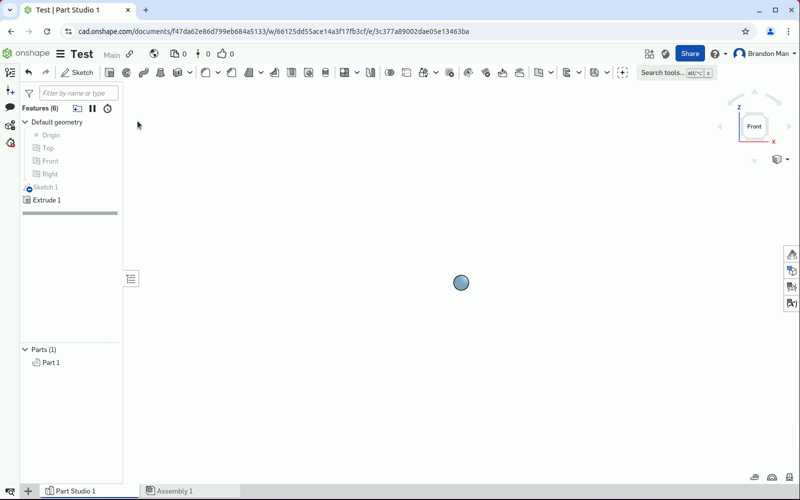
mouse_move(73, 189)
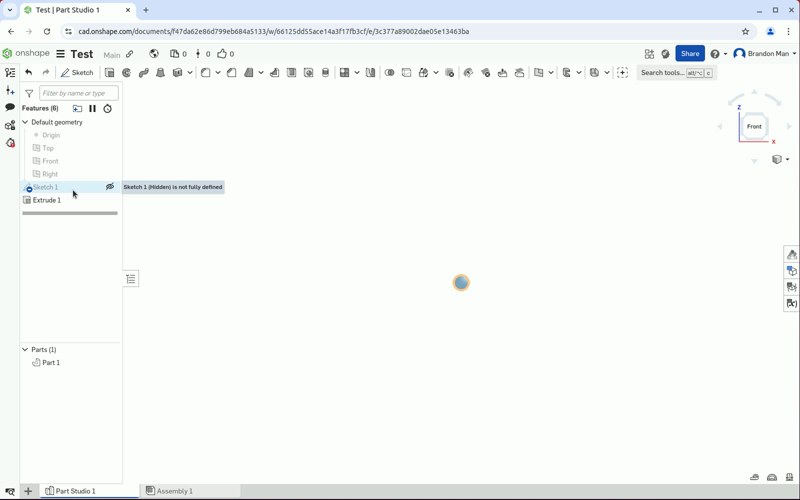
click(73, 189)
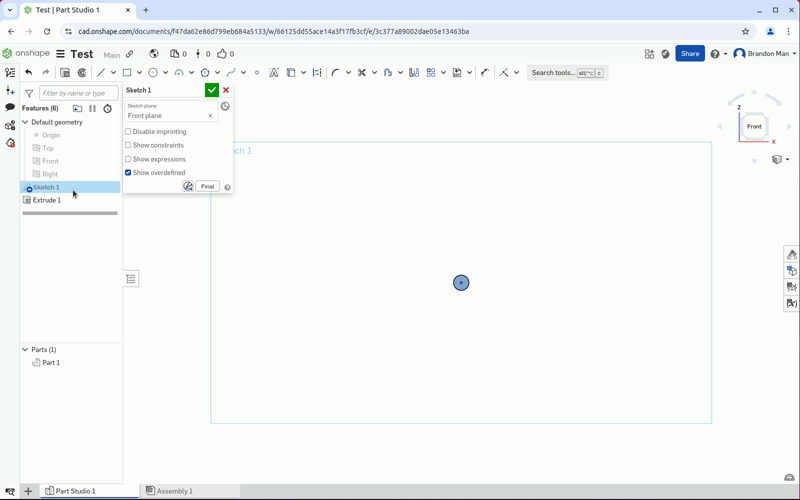
mouse_move(229, 92)
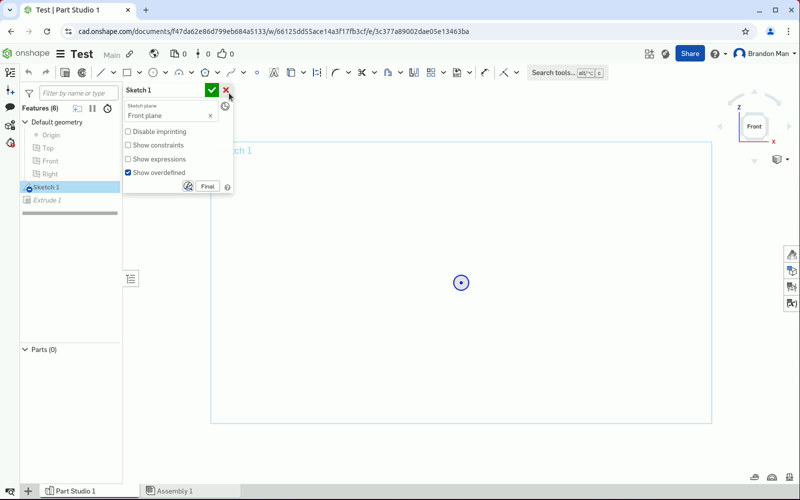
click(229, 92)
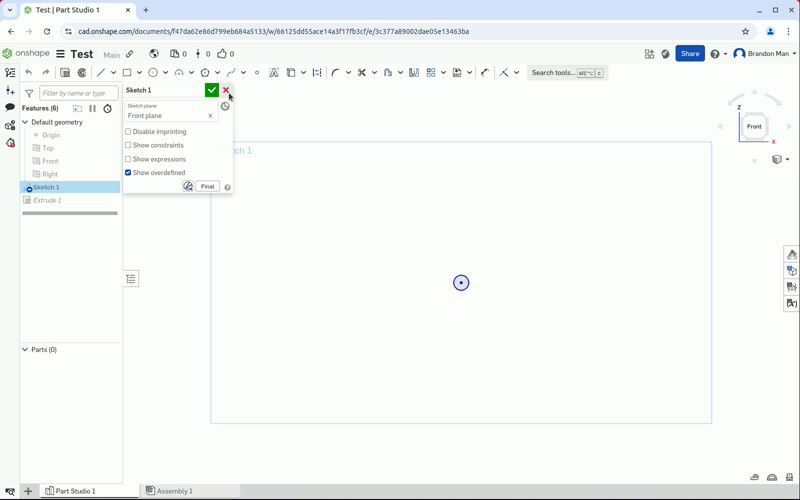
key(shift+s)
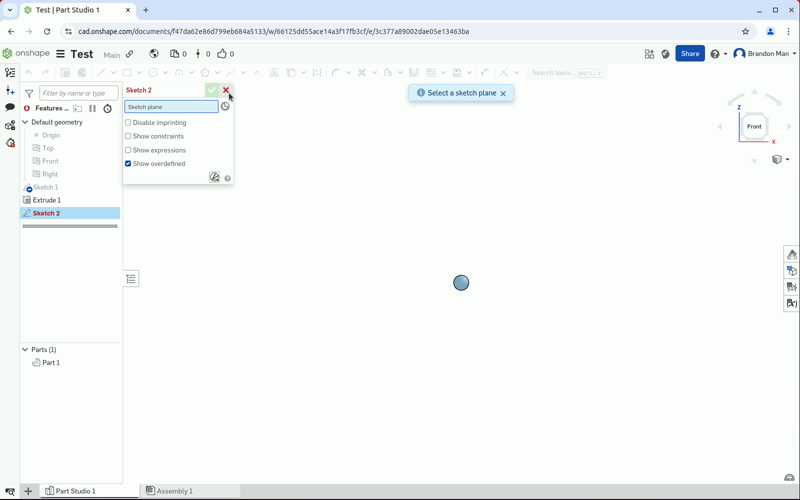
mouse_move(73, 163)
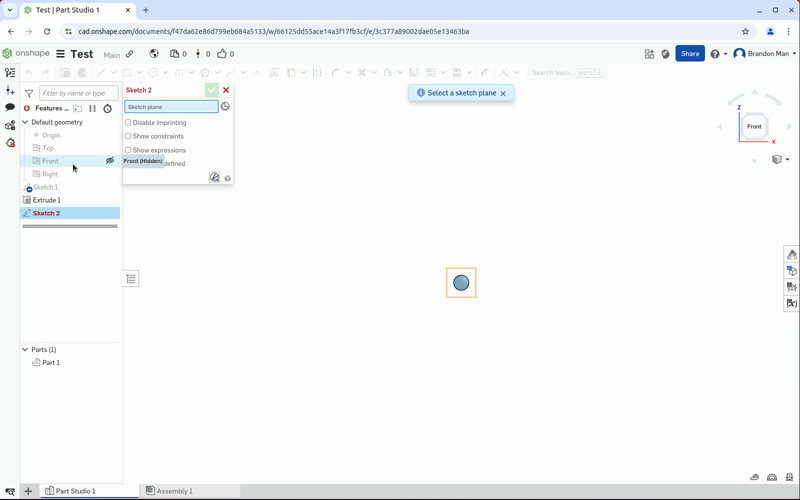
click(73, 163)
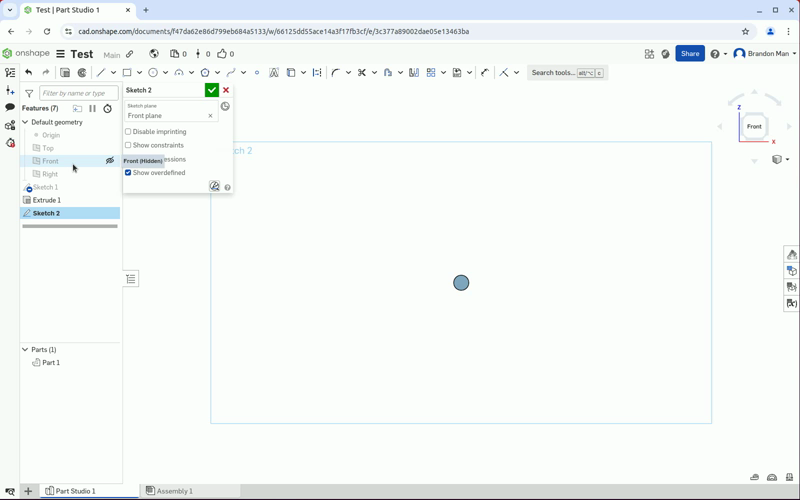
mouse_move(73, 352)
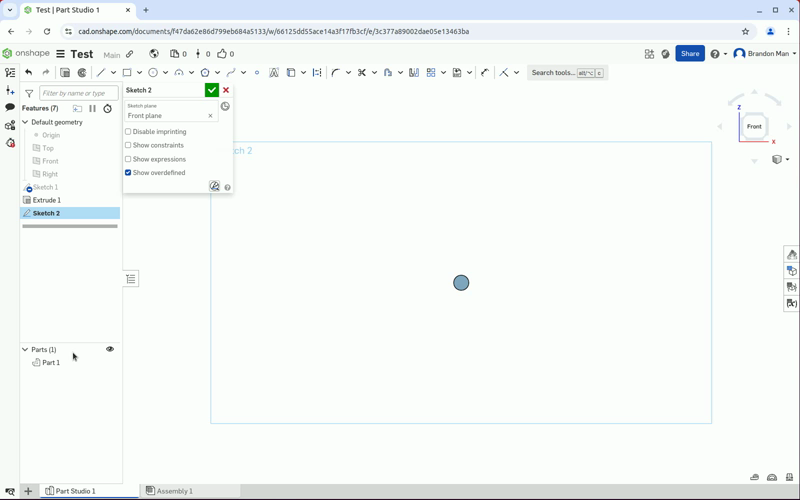
key(y)
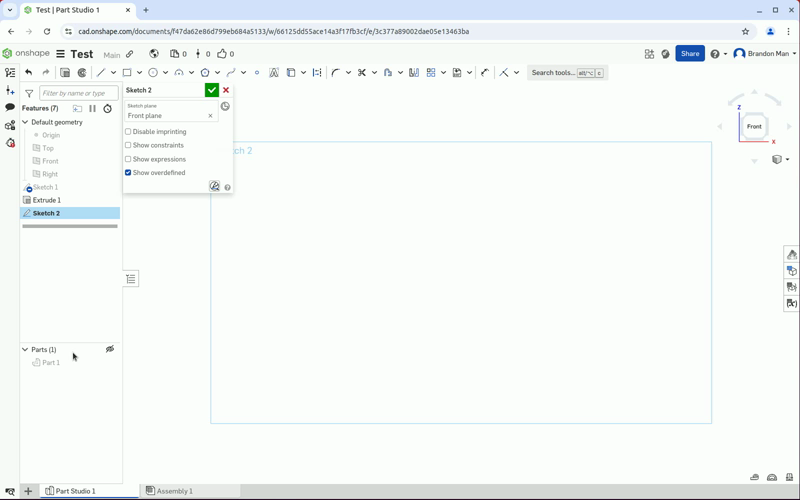
key(c)
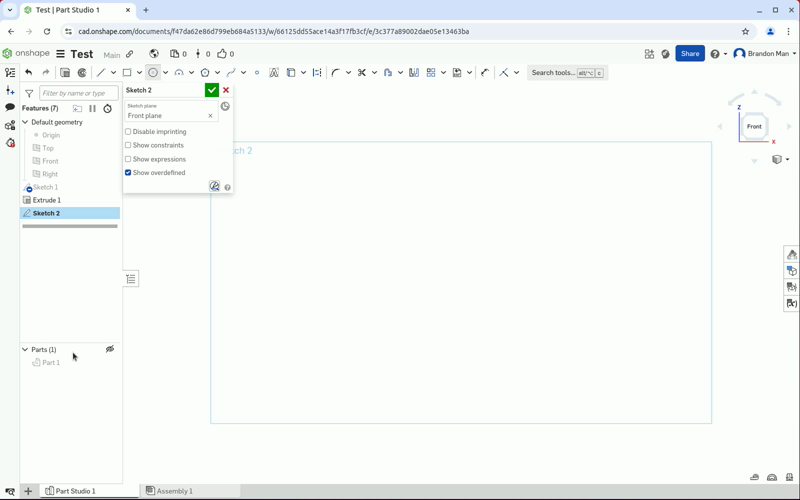
key_down(shift)
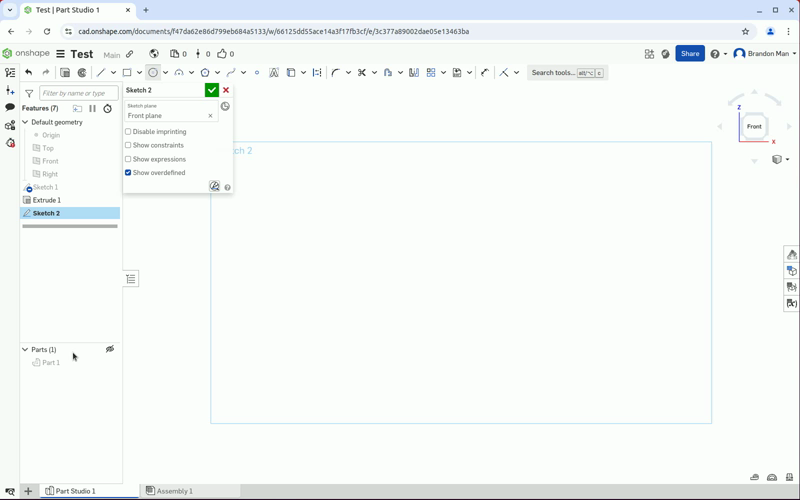
mouse_move(461, 282)
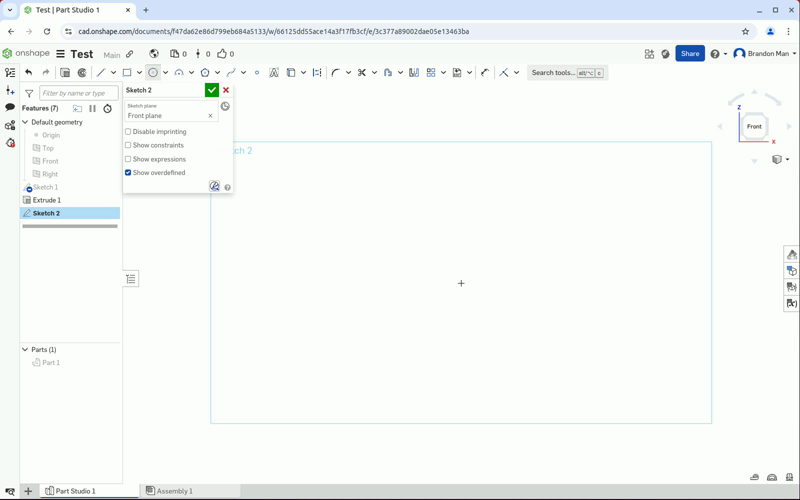
click(461, 282)
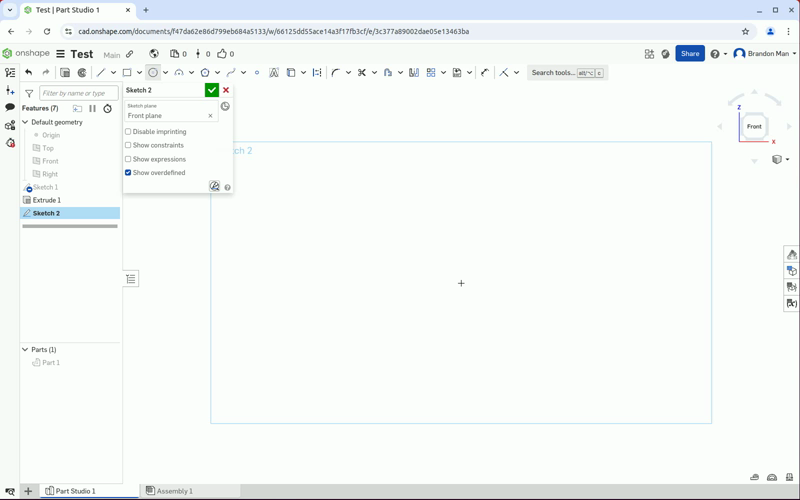
key_up(shift)
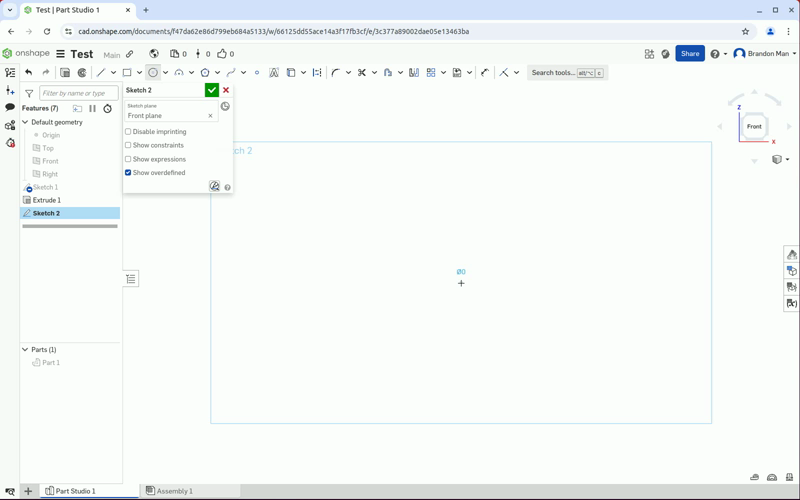
mouse_move(479, 282)
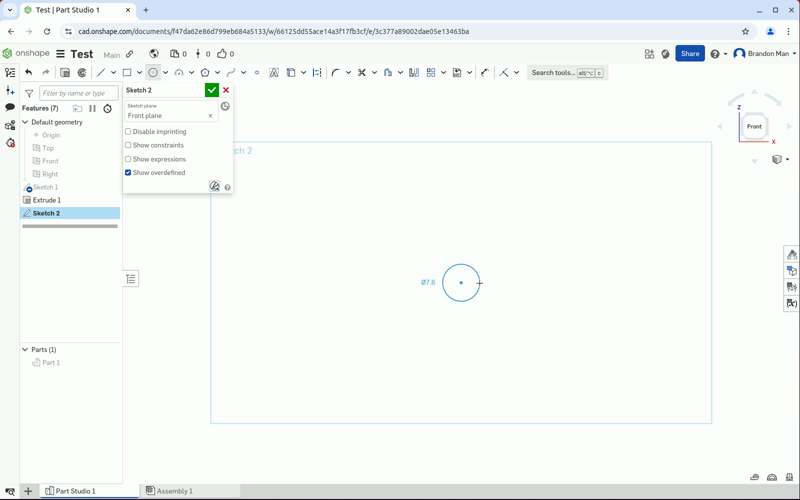
click(479, 282)
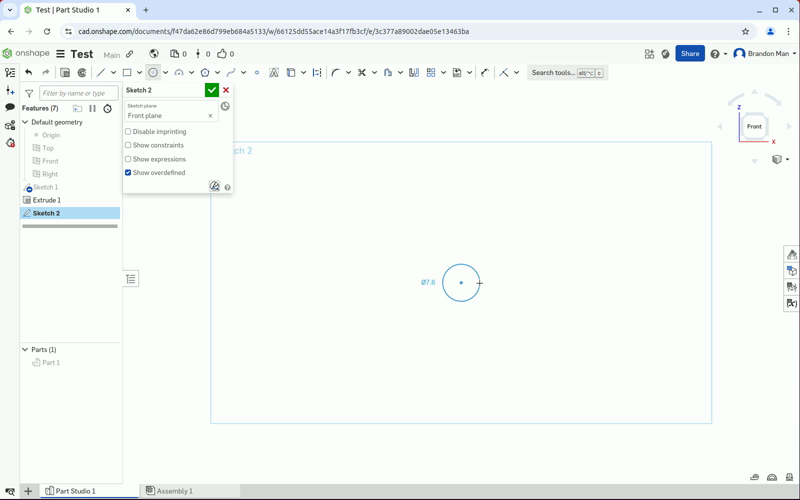
key(esc)
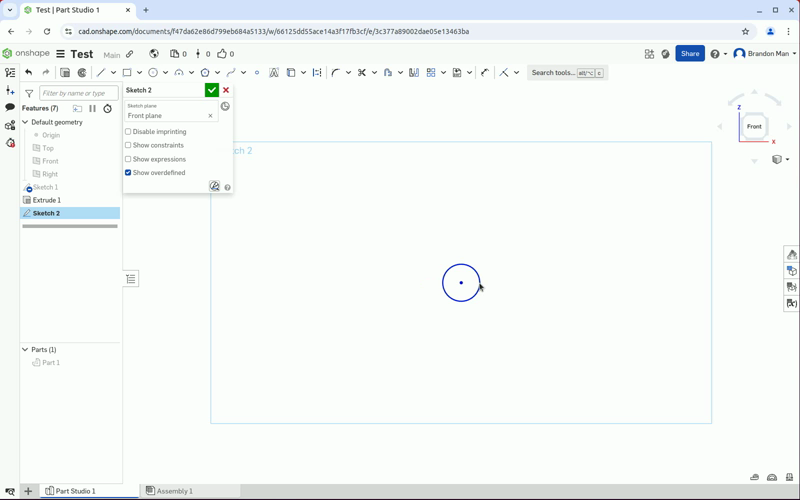
mouse_move(461, 285)
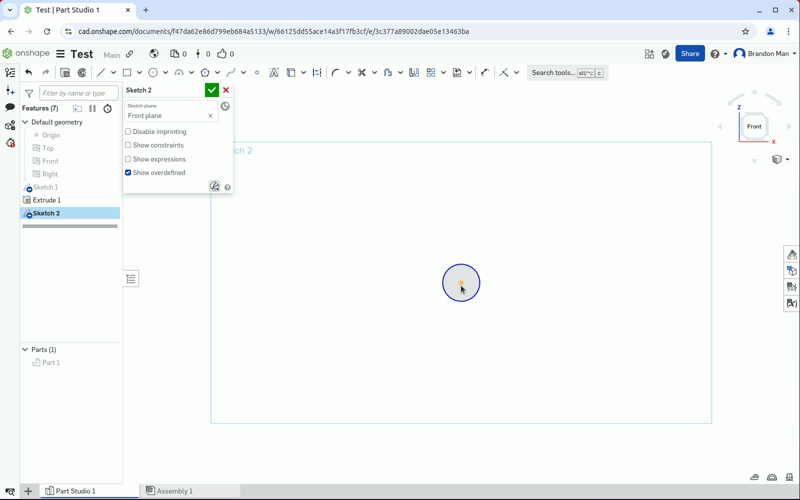
scroll(6)
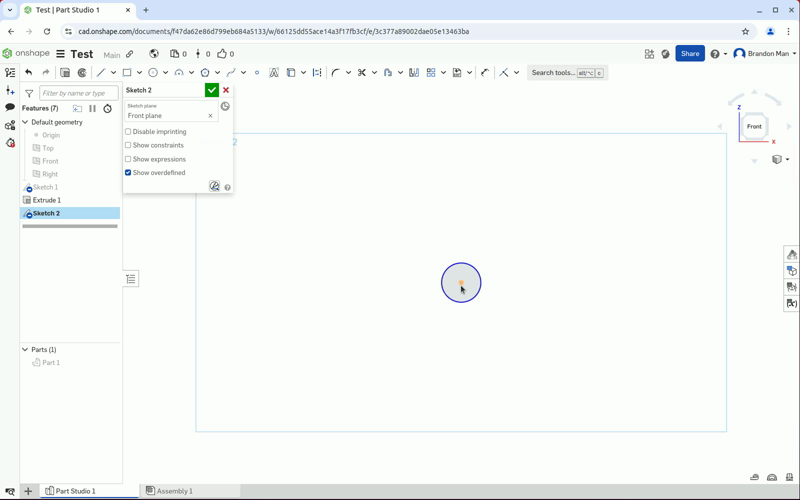
scroll(6)
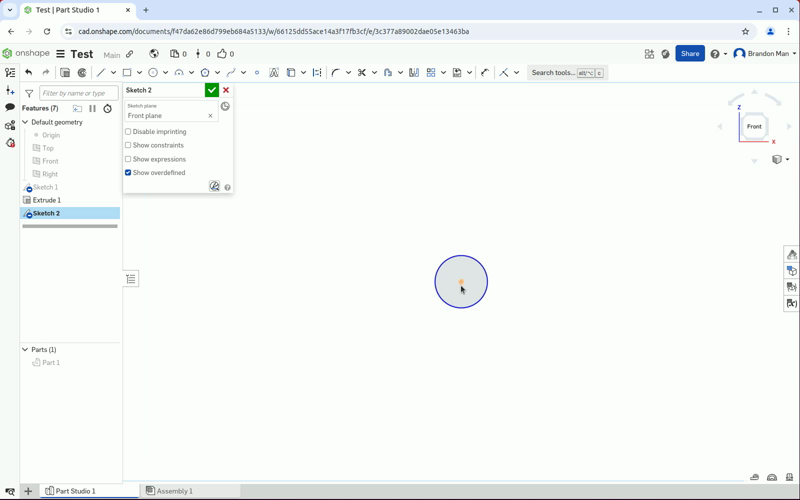
scroll(6)
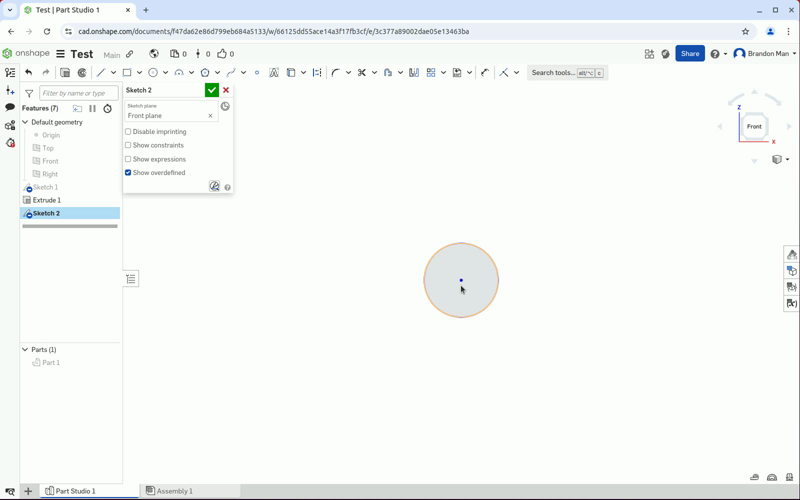
scroll(6)
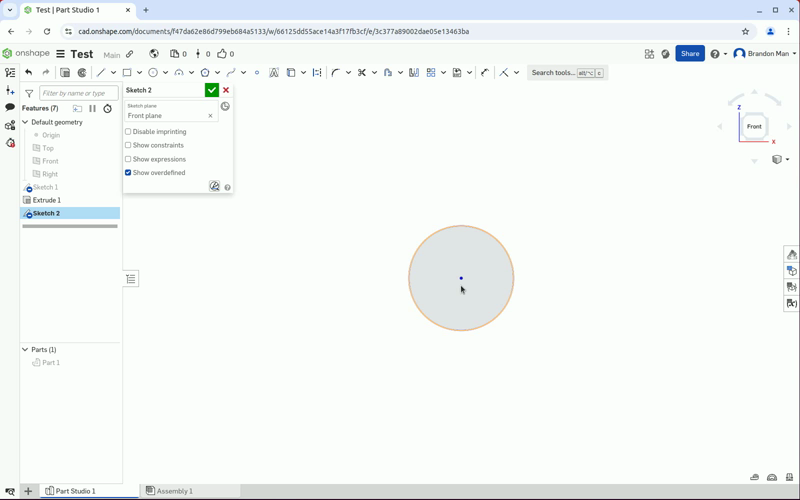
scroll(6)
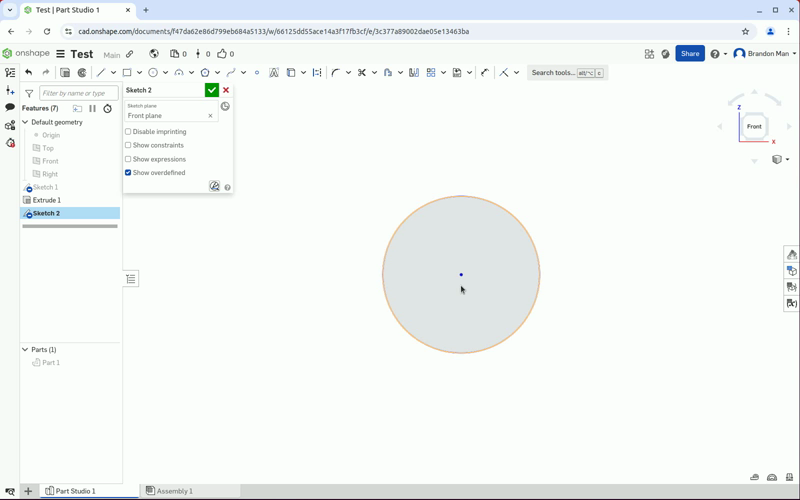
scroll(6)
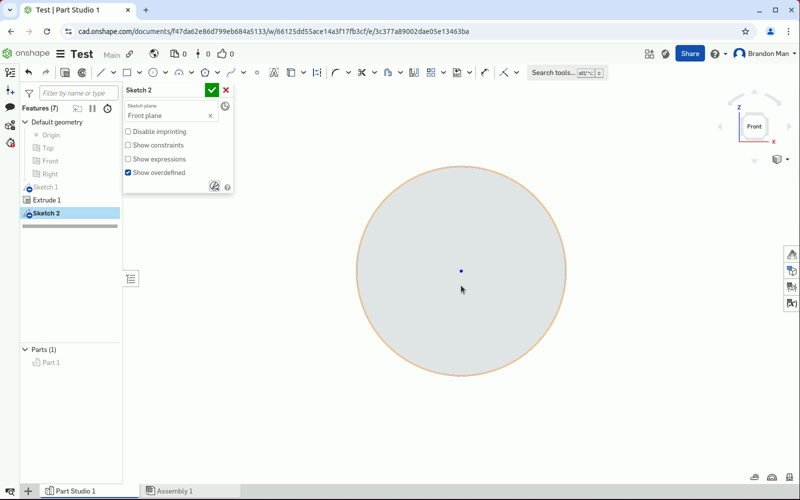
scroll(6)
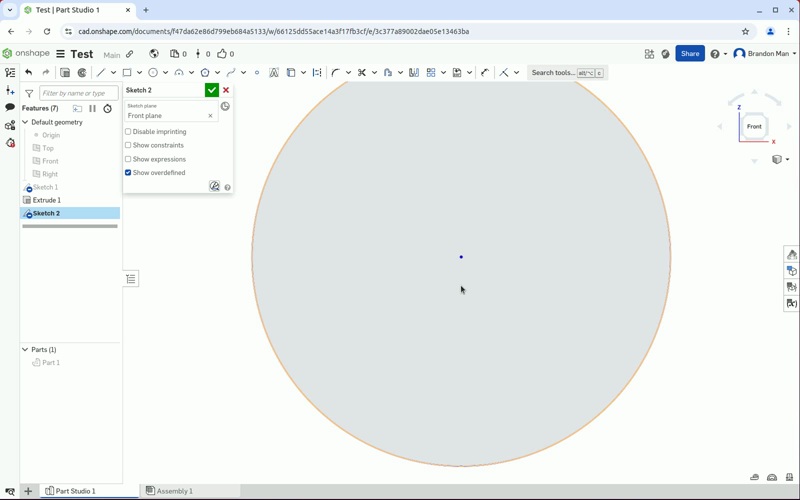
click(461, 285)
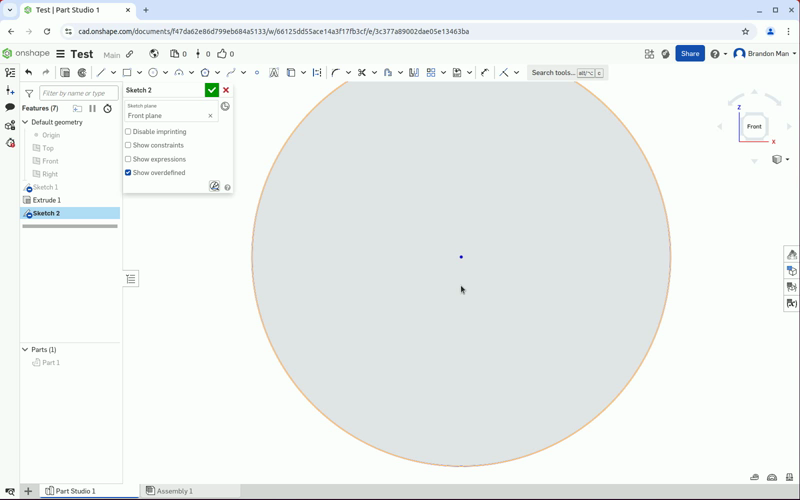
scroll(-6)
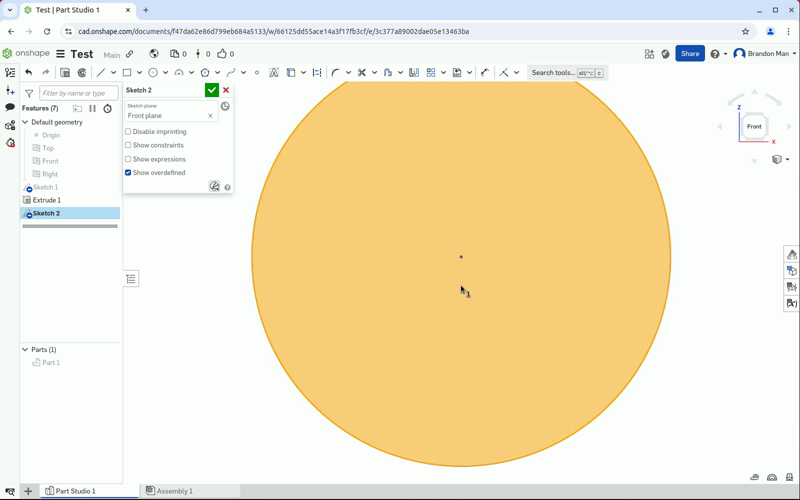
scroll(-6)
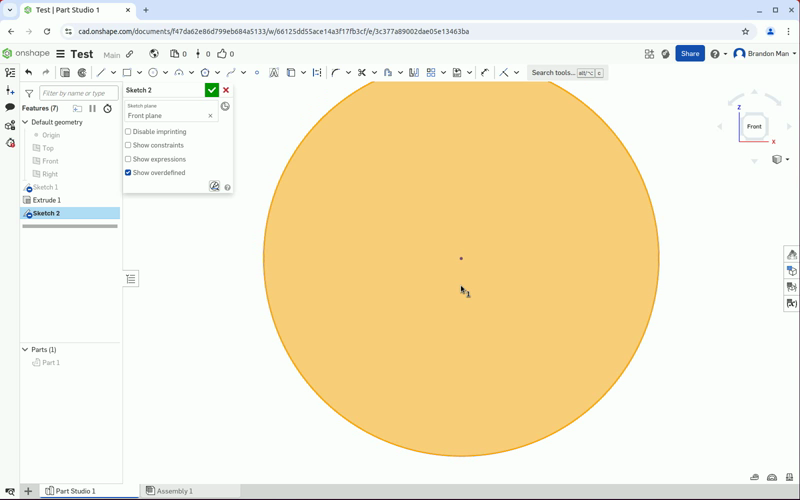
scroll(-6)
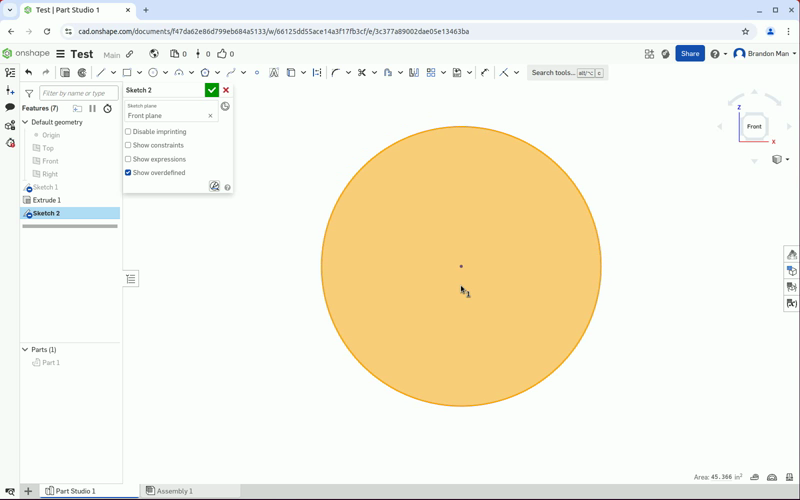
scroll(-6)
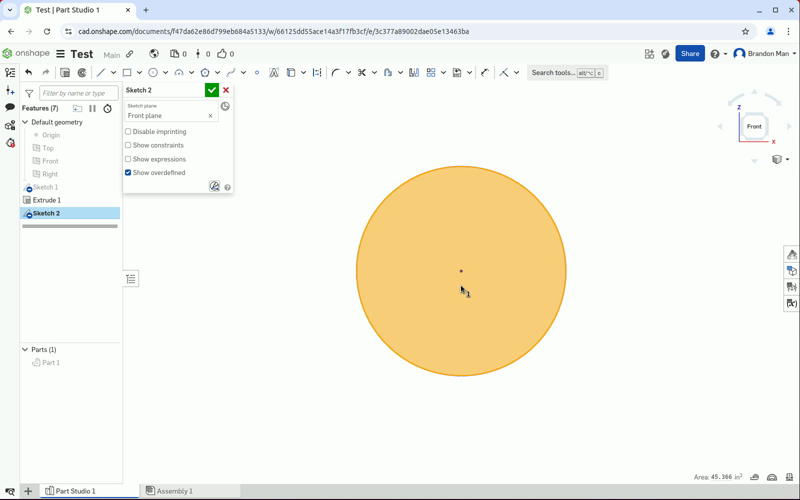
scroll(-6)
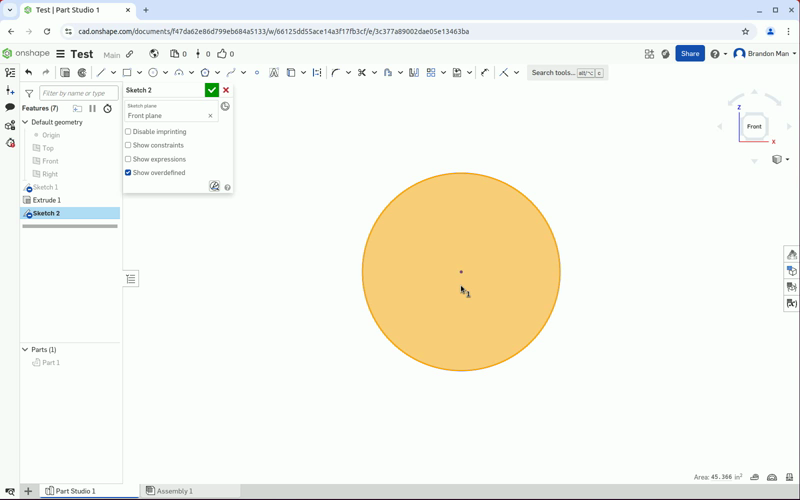
scroll(-6)
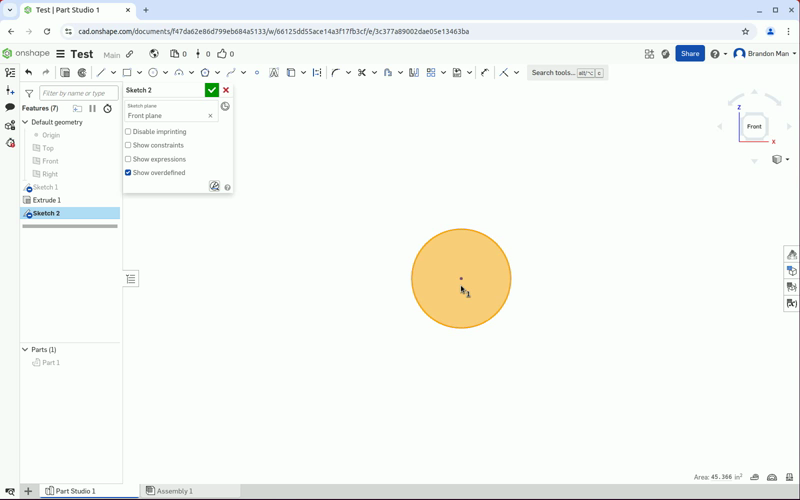
scroll(-6)
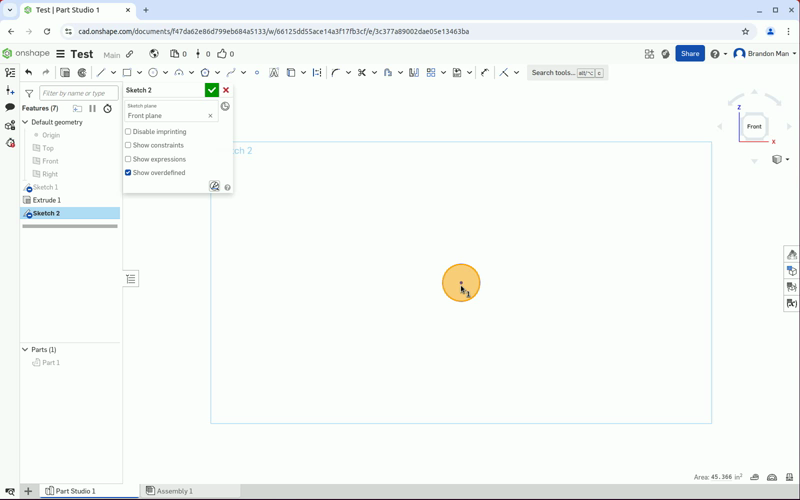
mouse_move(73, 352)
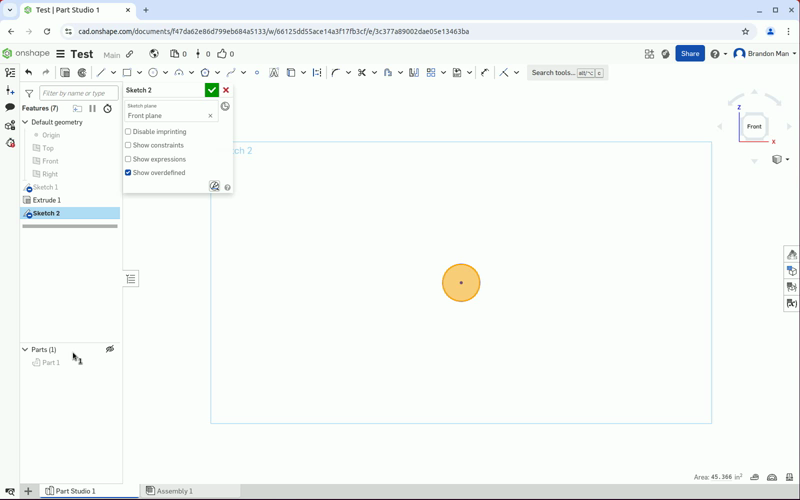
key(shift+y)
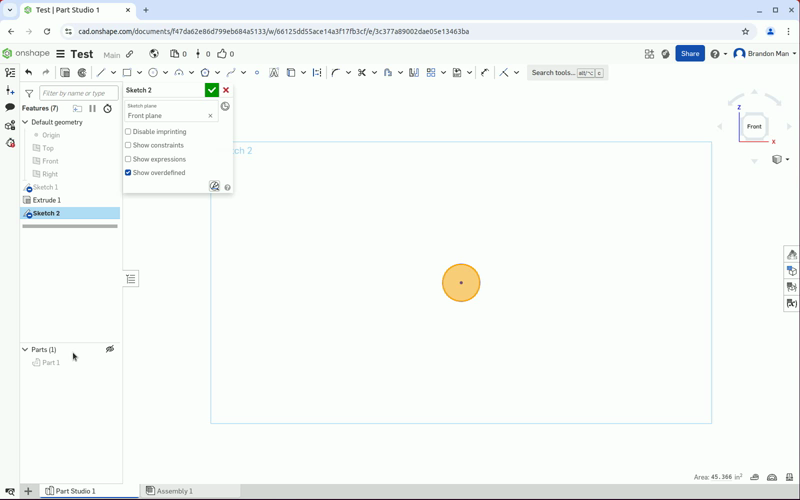
key(shift+e)
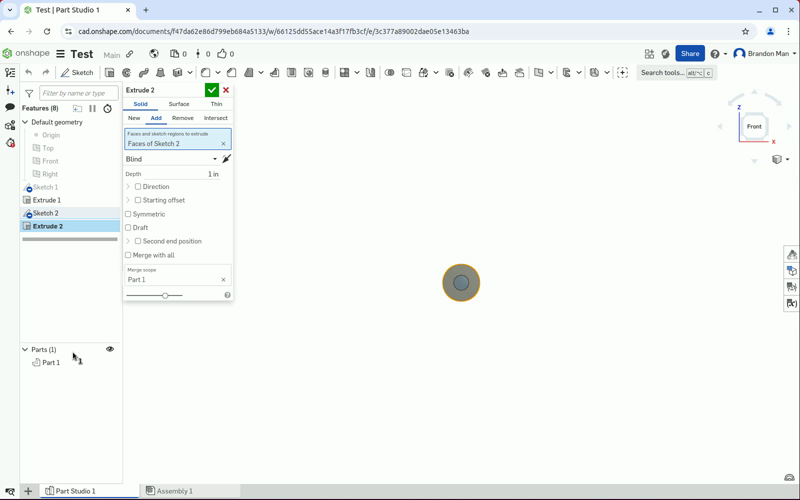
mouse_move(143, 106)
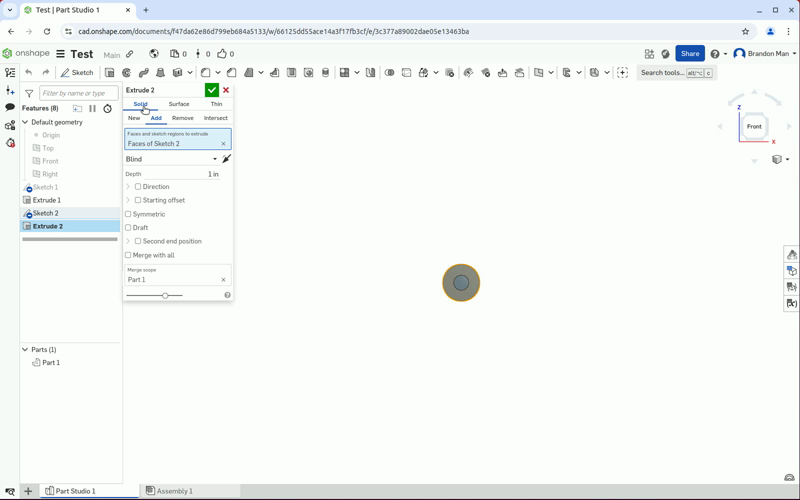
click(143, 106)
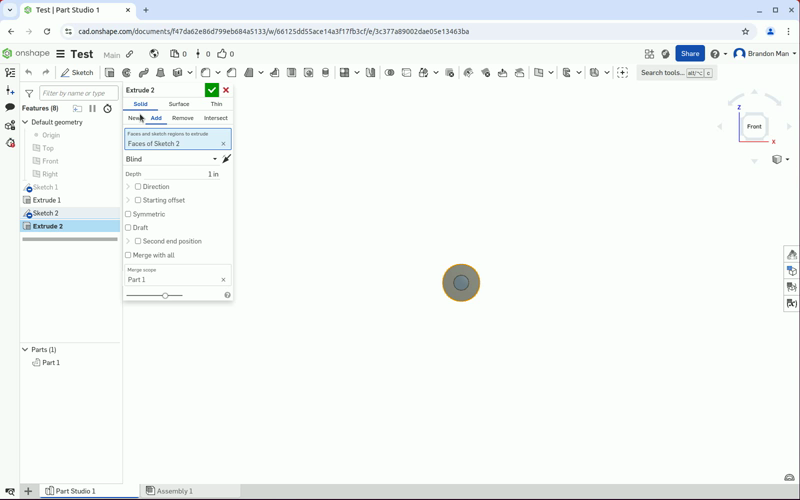
mouse_move(137, 120)
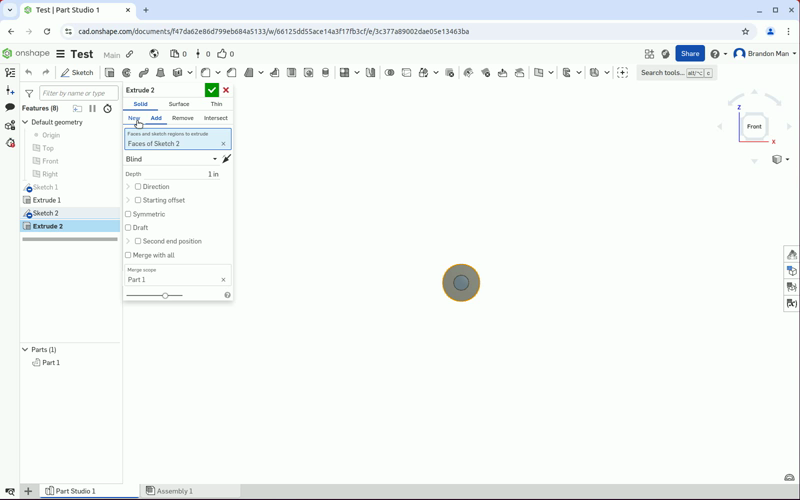
click(137, 120)
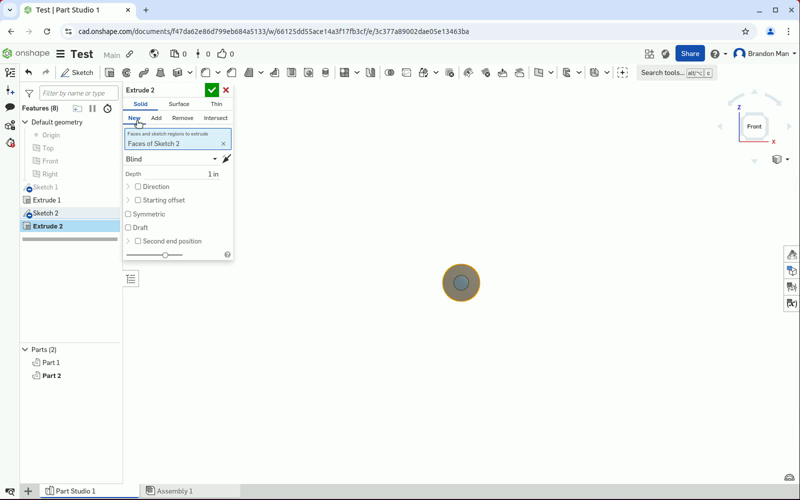
key(tab, 4)
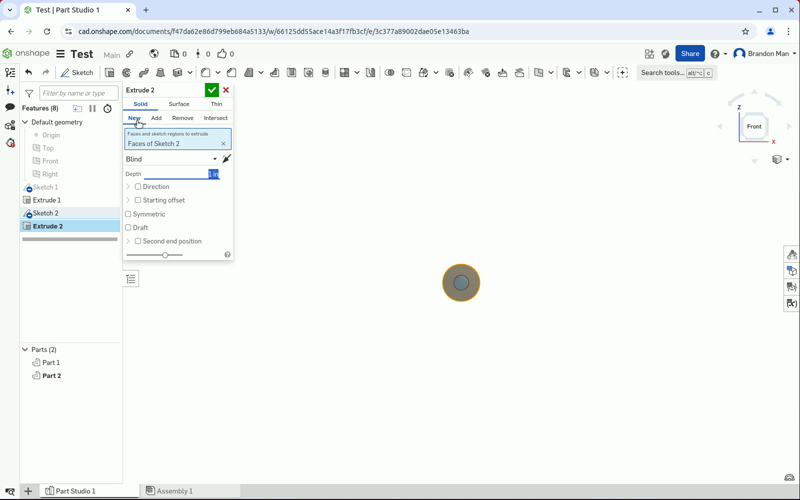
text(-1.444)
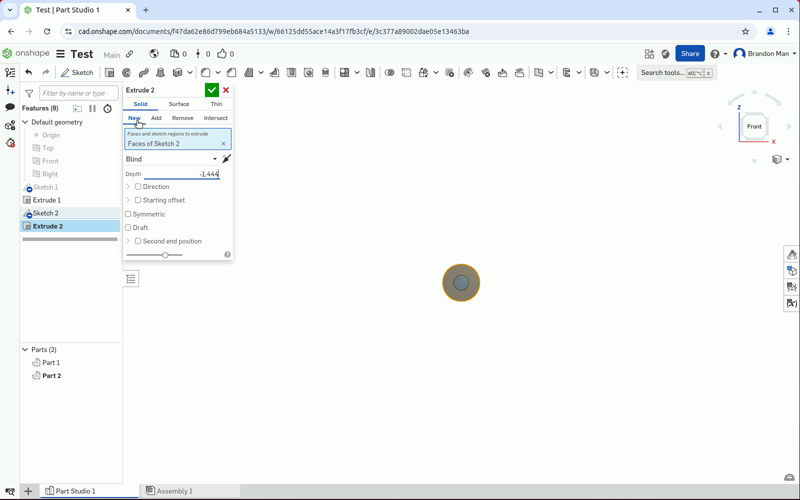
key(enter)
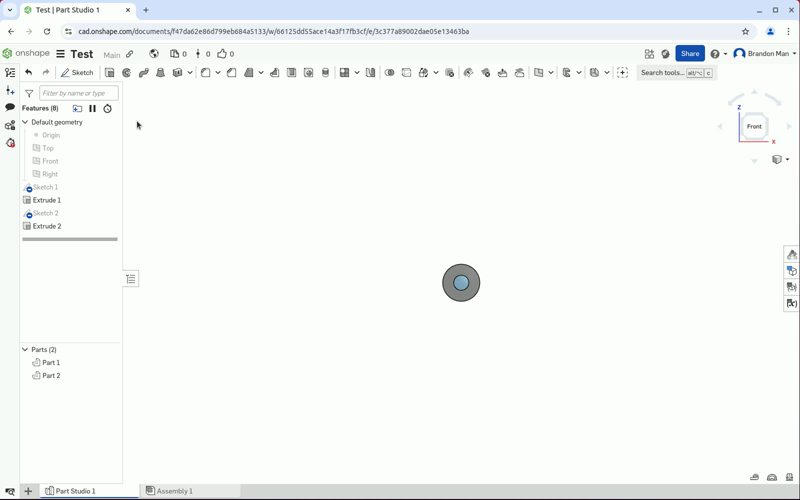
key(shift+h)
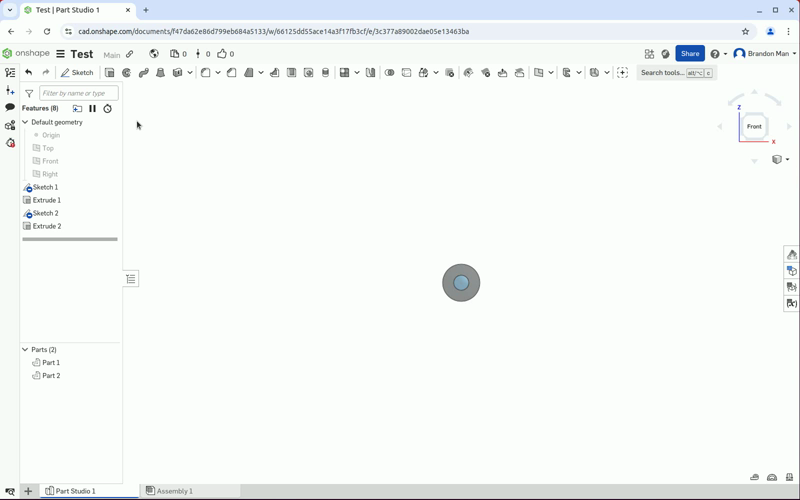
key(shift+h)
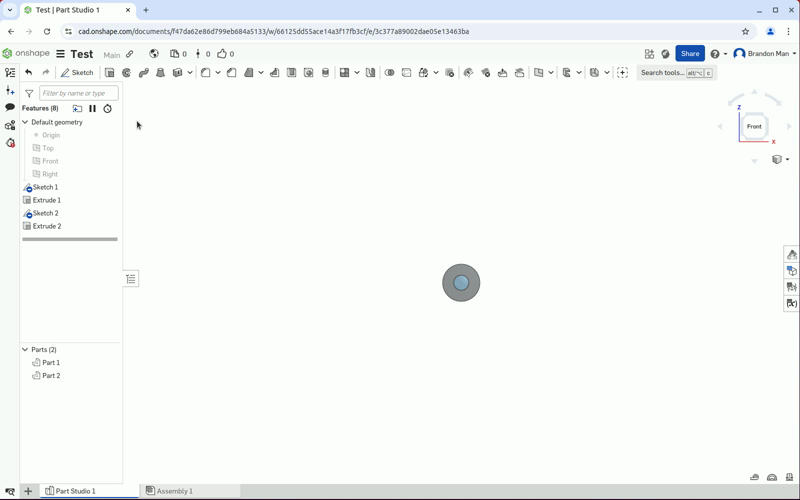
key(shift+7)
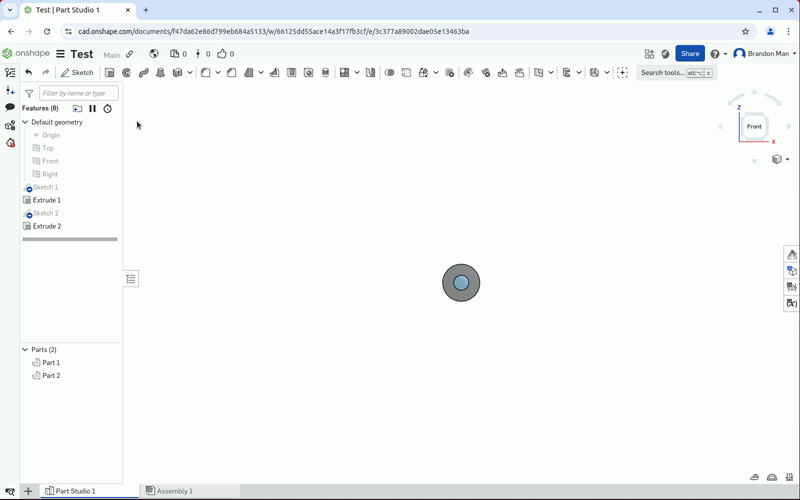
key(left, 2)
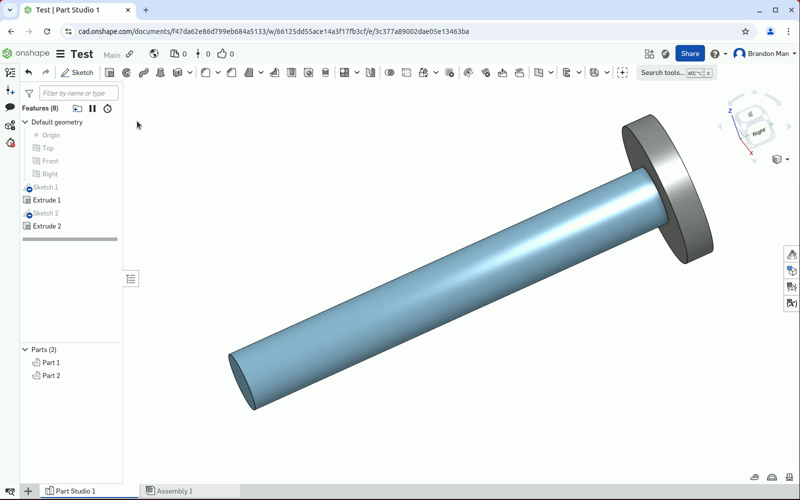
key(down, 2)
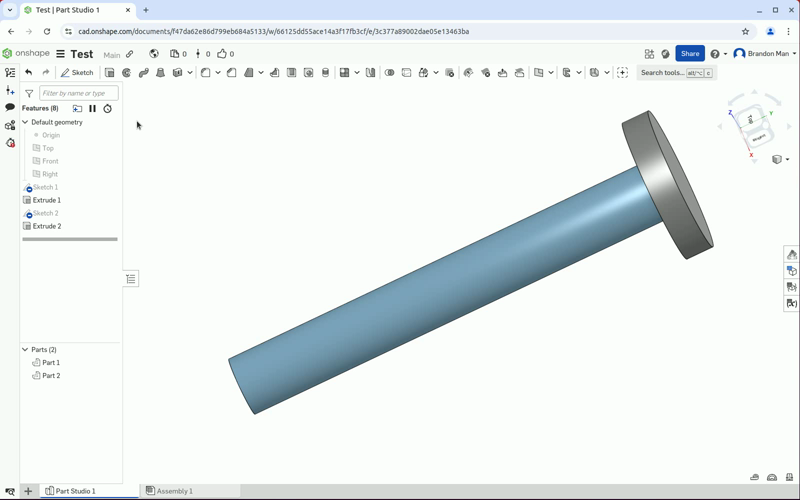
key(up, 2)
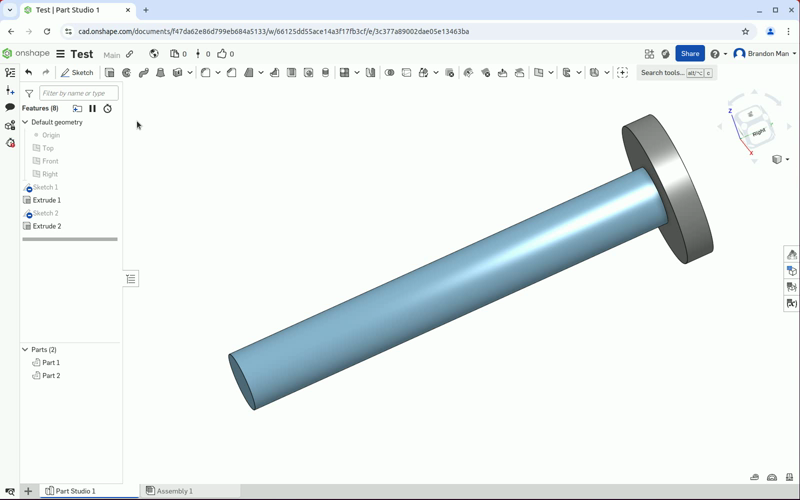
key(right, 2)
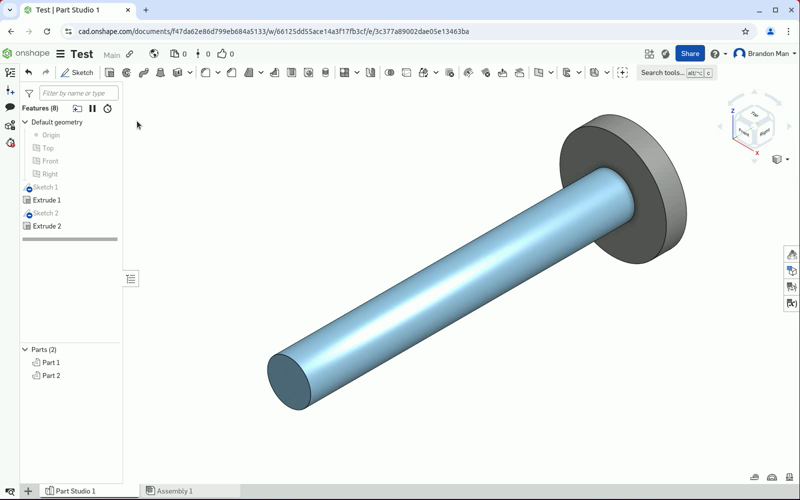
mouse_move(73, 189)
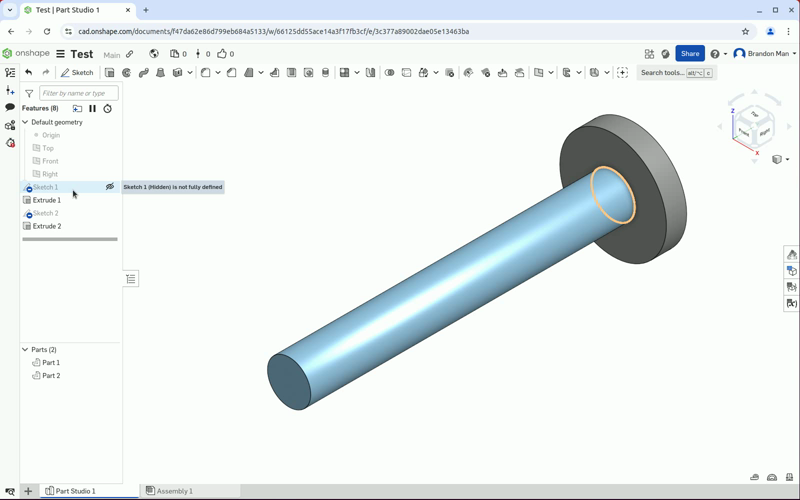
click(73, 189)